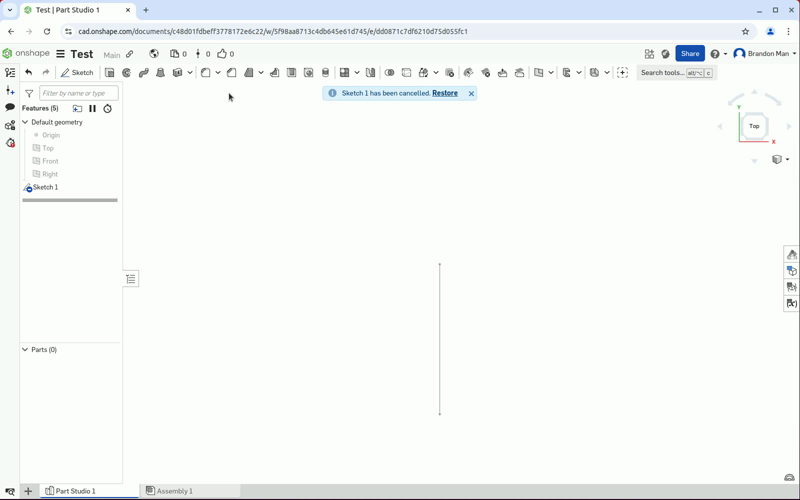
key(shift+h)
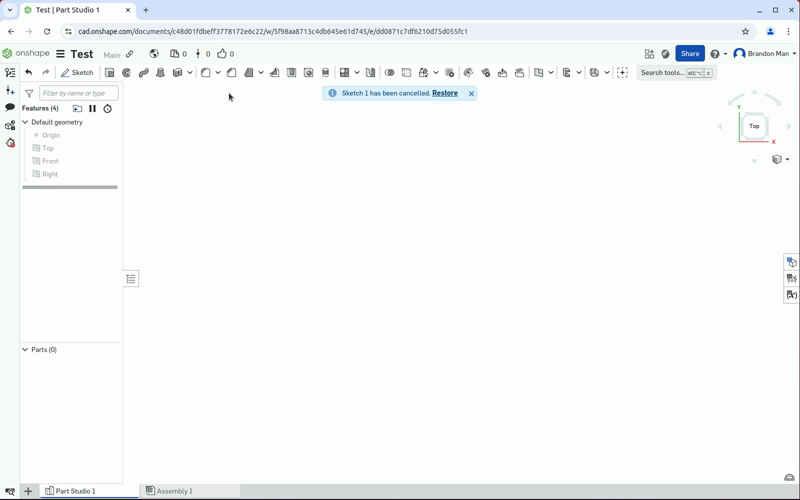
key(shift+s)
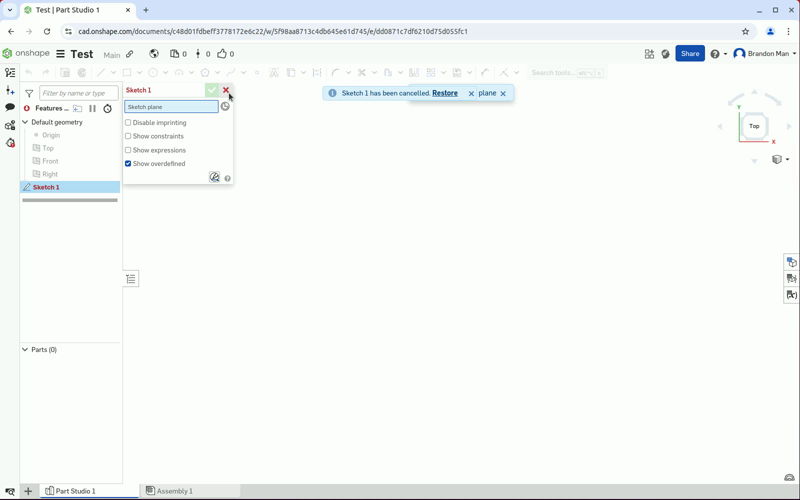
mouse_move(73, 150)
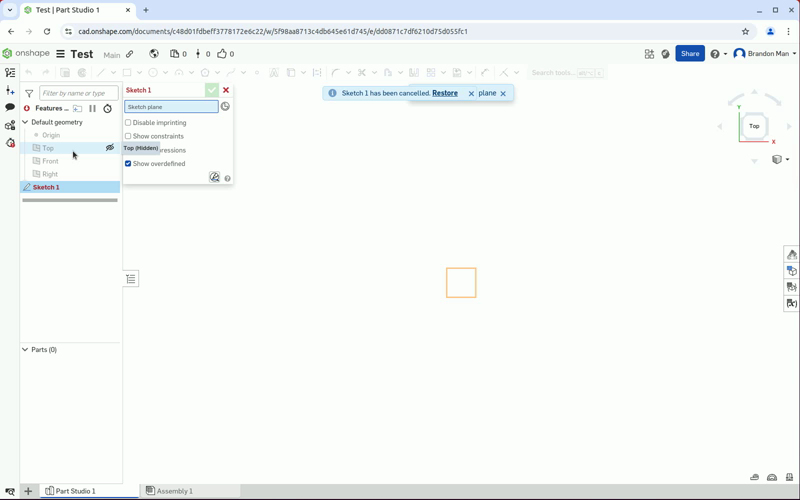
click(73, 150)
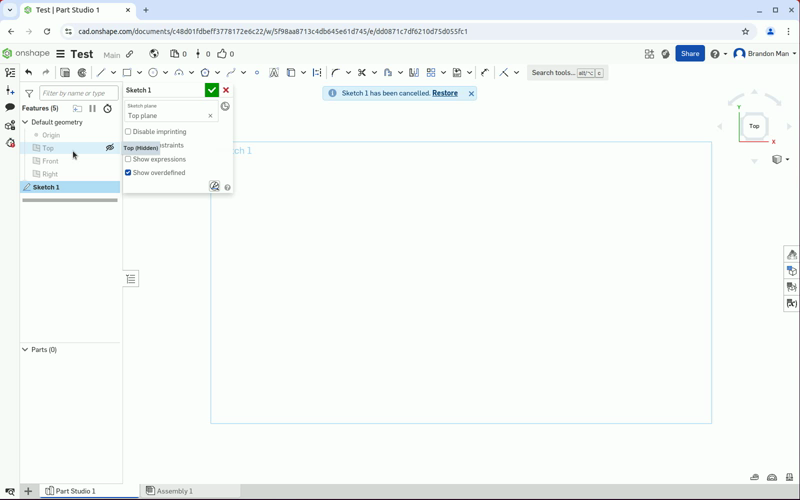
mouse_move(73, 352)
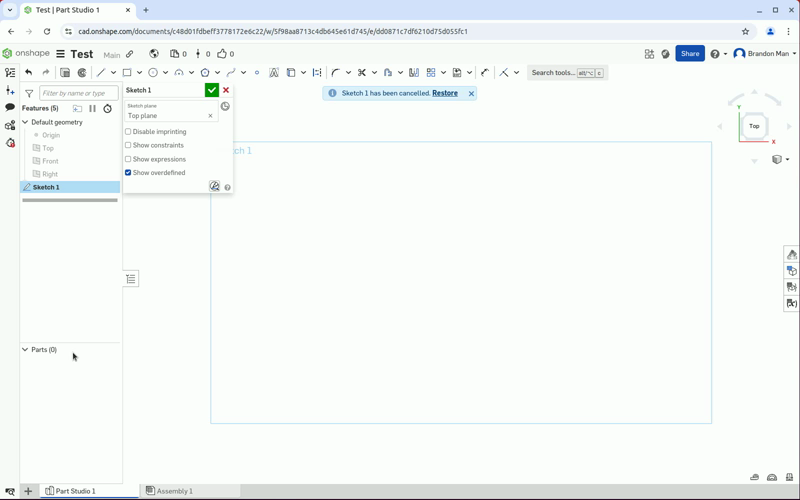
key(y)
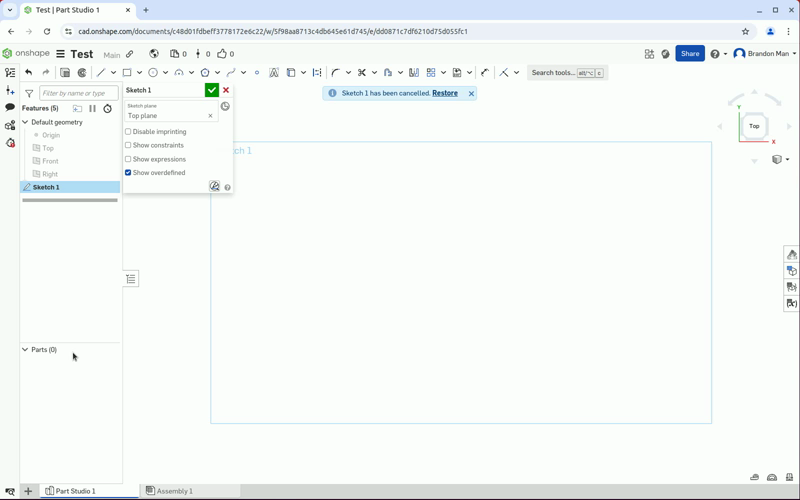
key(c)
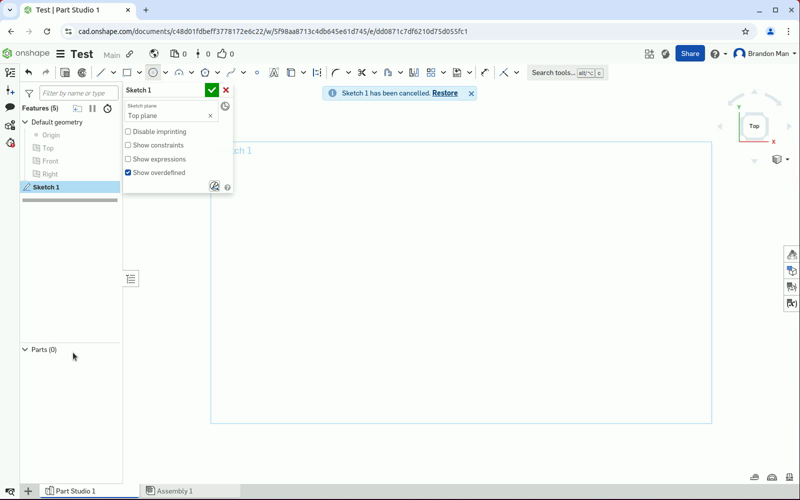
key_down(shift)
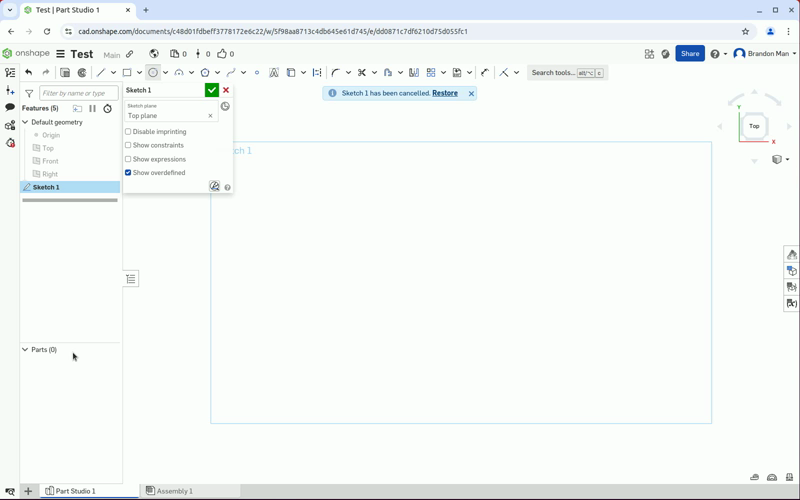
mouse_move(461, 282)
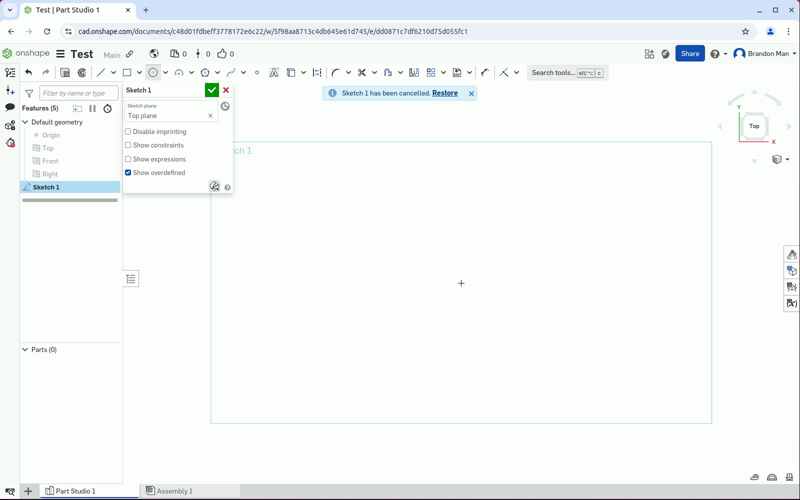
click(461, 282)
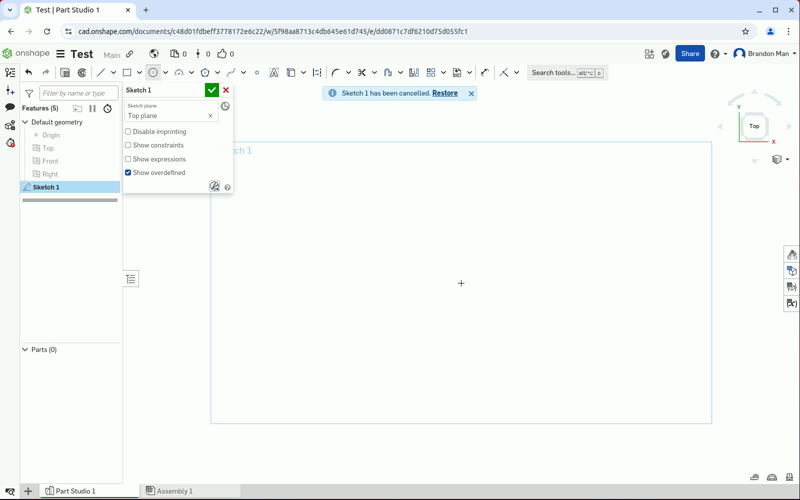
key_up(shift)
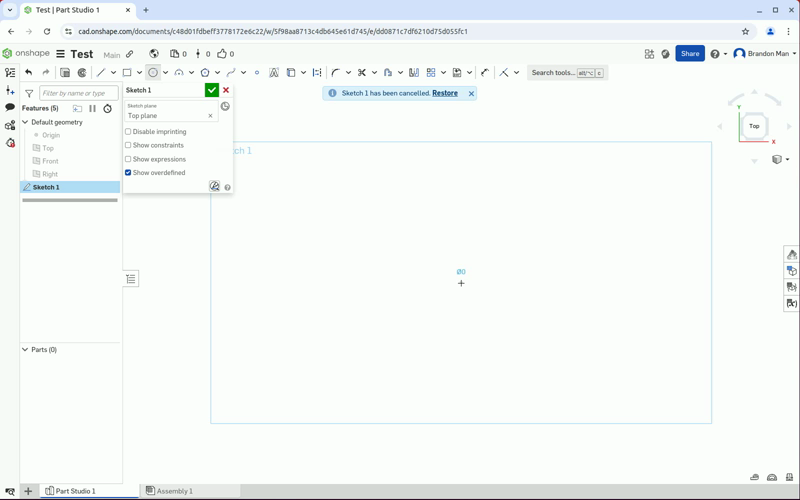
mouse_move(574, 282)
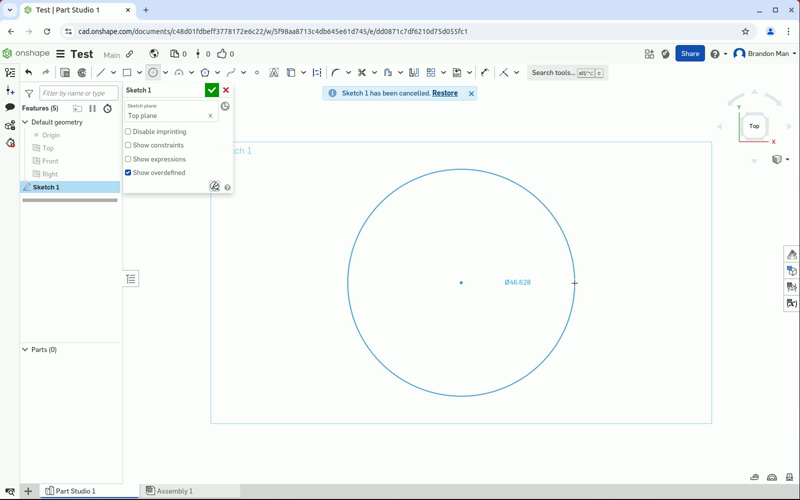
click(574, 282)
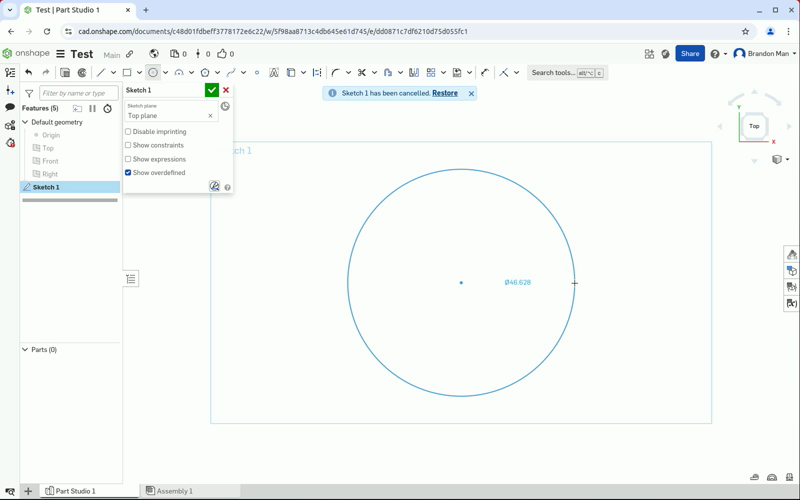
key(esc)
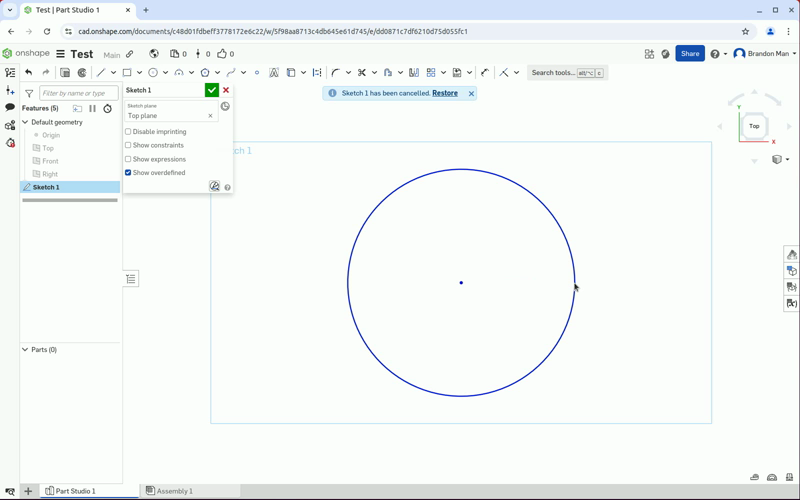
mouse_move(481, 222)
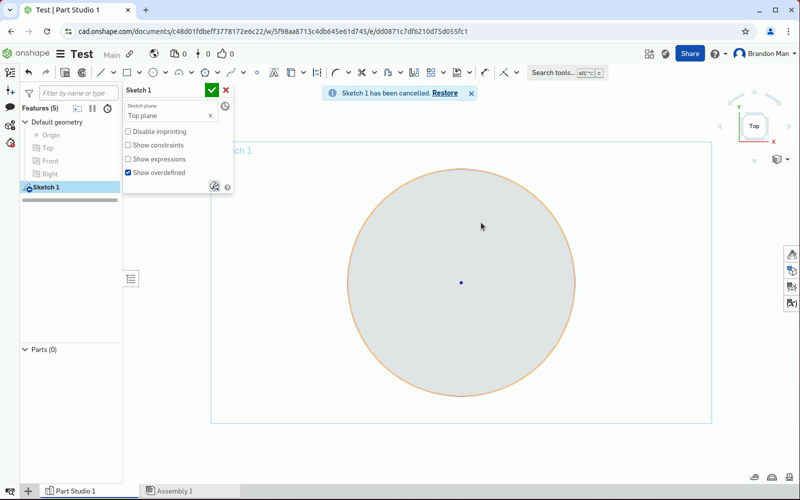
click(481, 222)
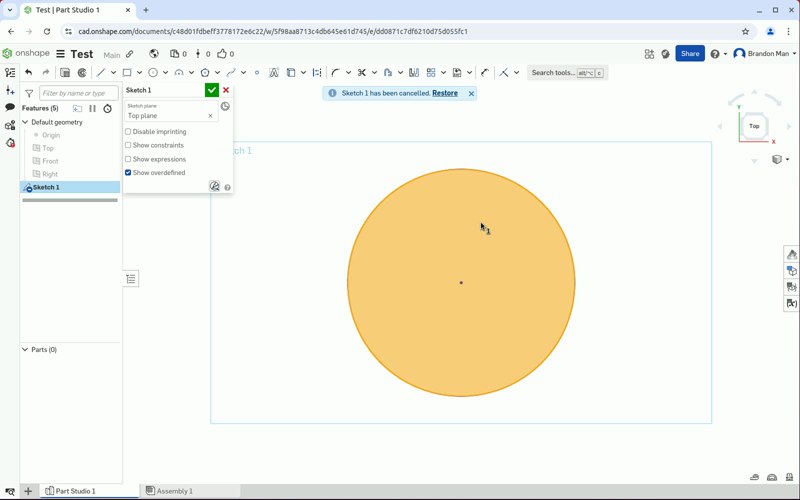
mouse_move(73, 352)
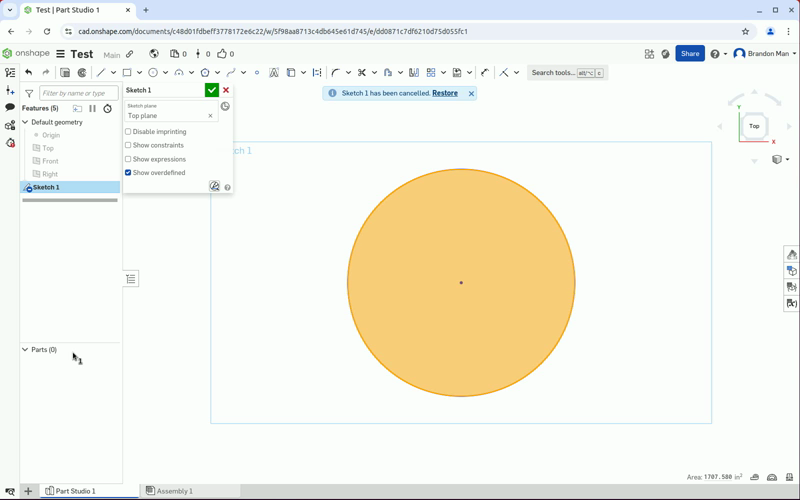
key(shift+y)
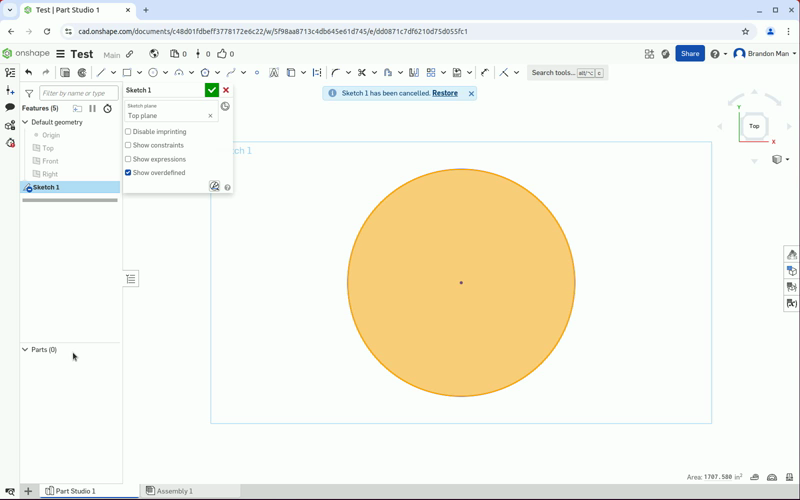
key(shift+e)
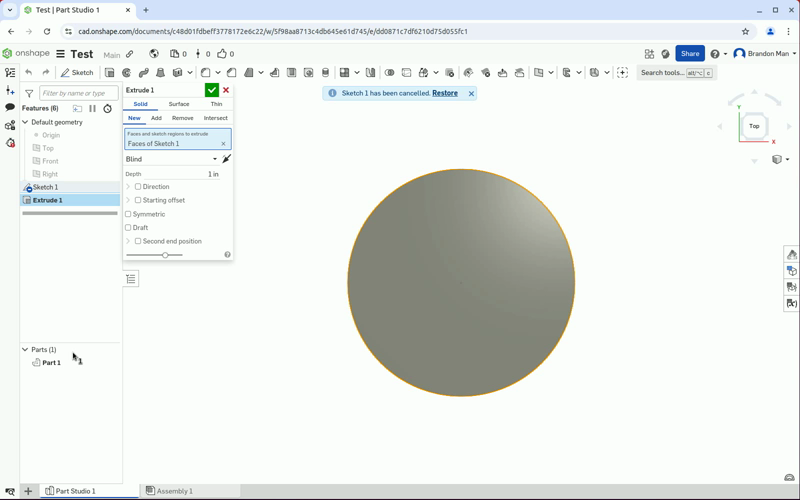
mouse_move(143, 106)
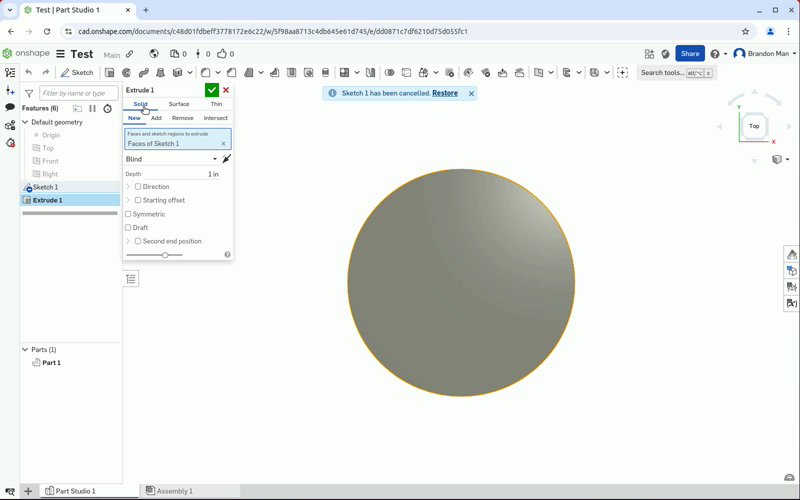
click(143, 106)
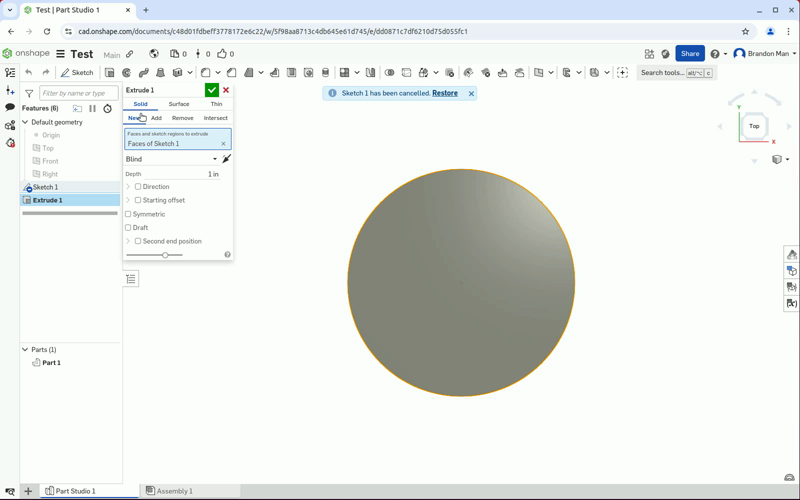
mouse_move(137, 120)
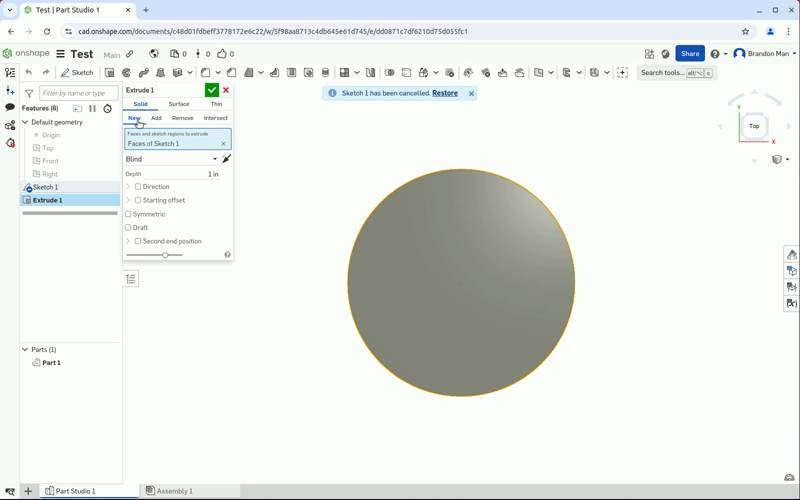
click(137, 120)
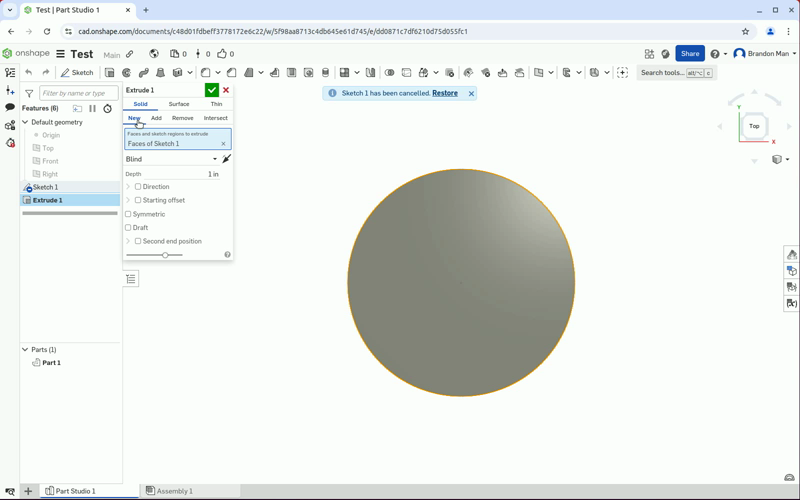
key(tab, 4)
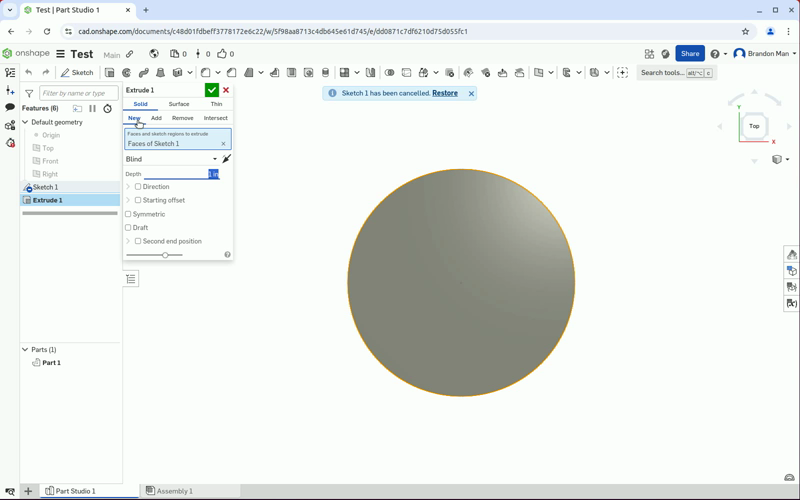
text(-0.241)
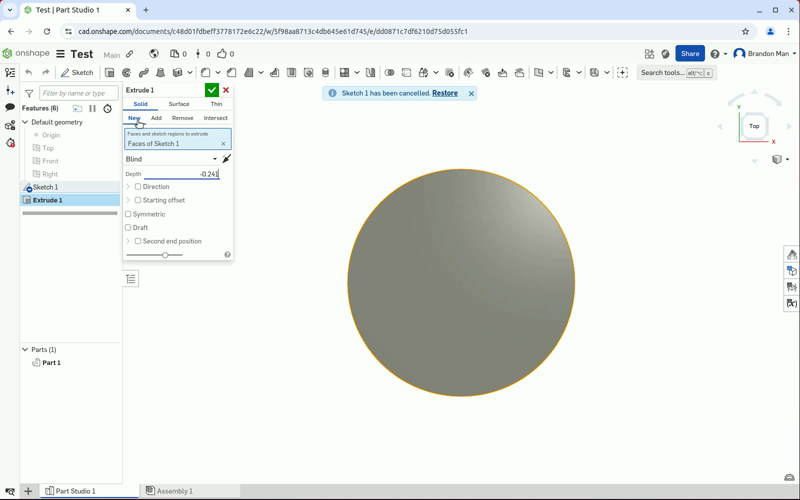
key(enter)
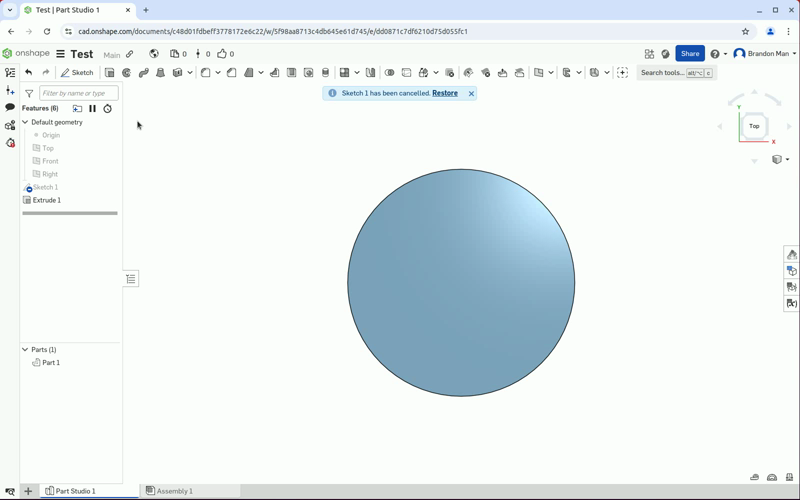
key(shift+h)
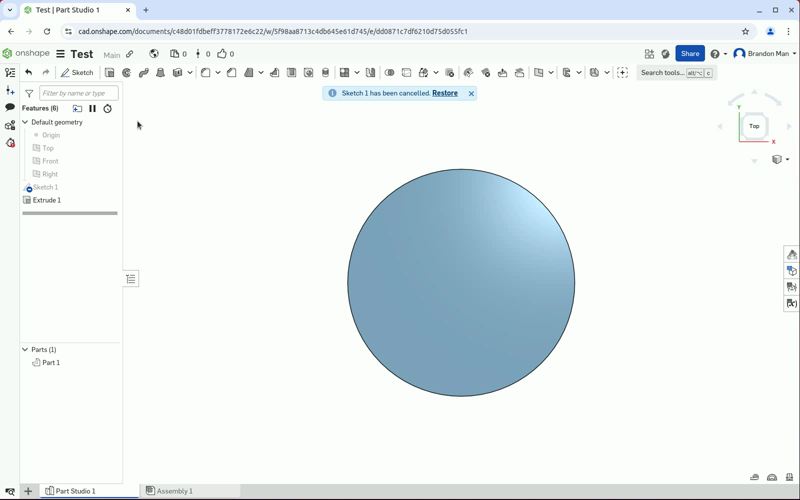
key(shift+h)
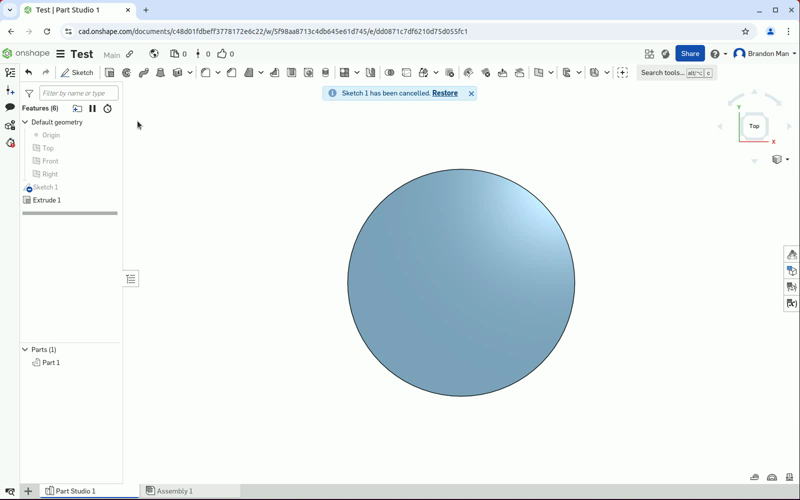
mouse_move(73, 189)
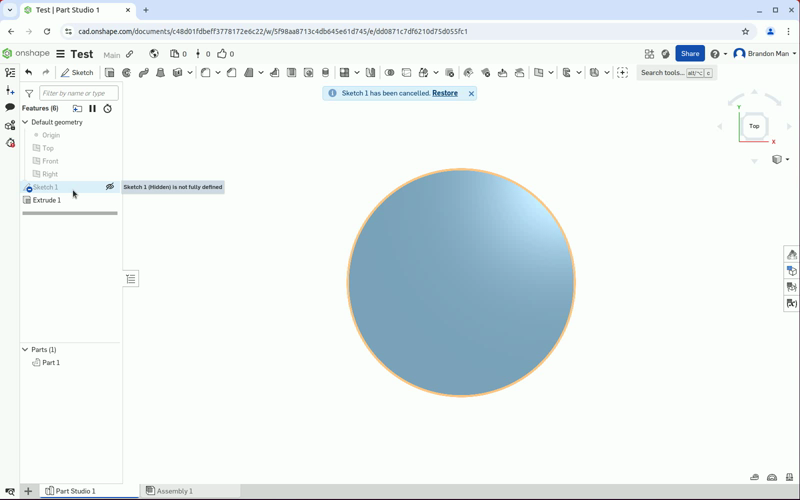
click(73, 189)
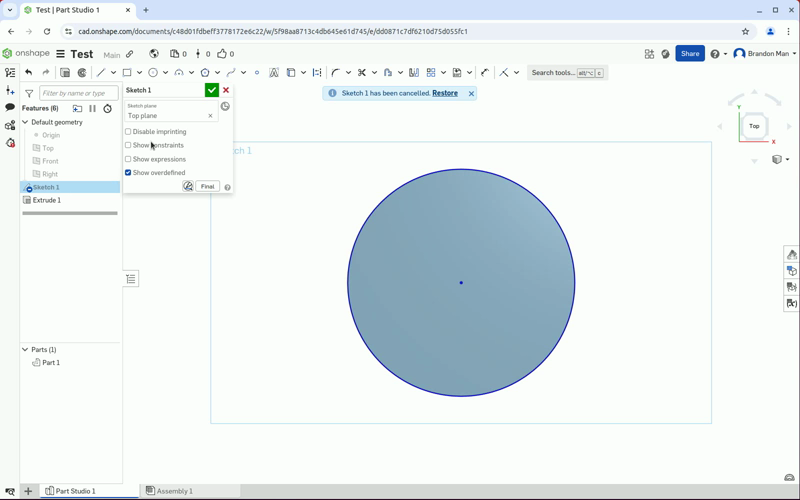
mouse_move(229, 92)
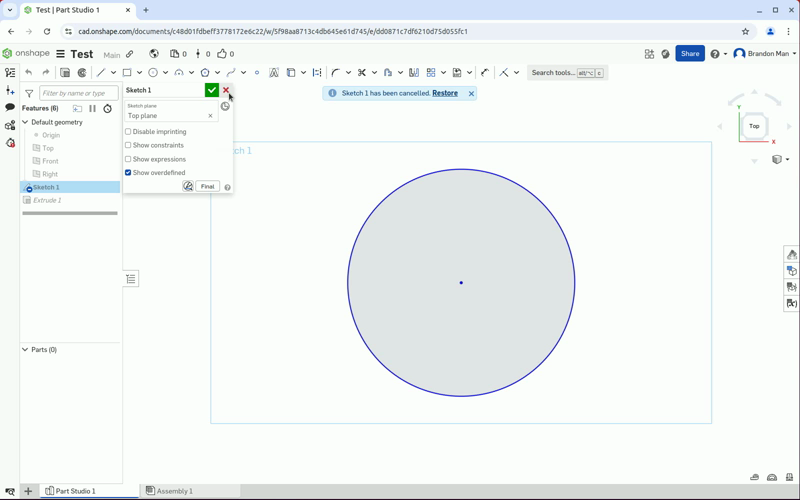
click(229, 92)
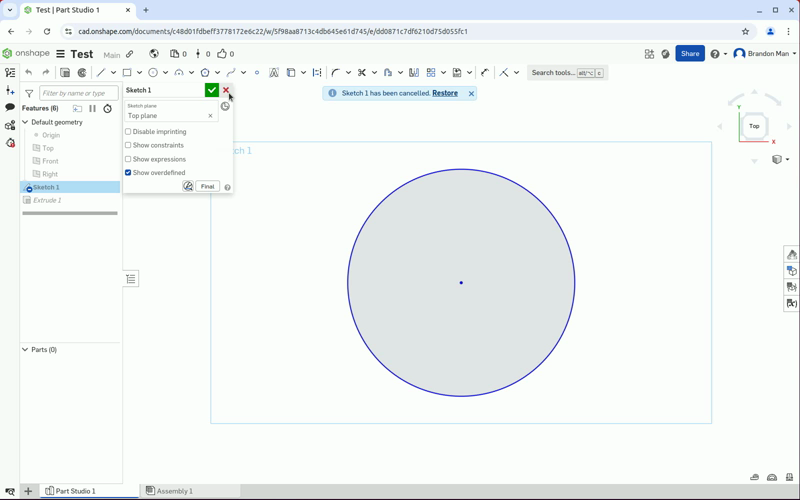
key(shift+s)
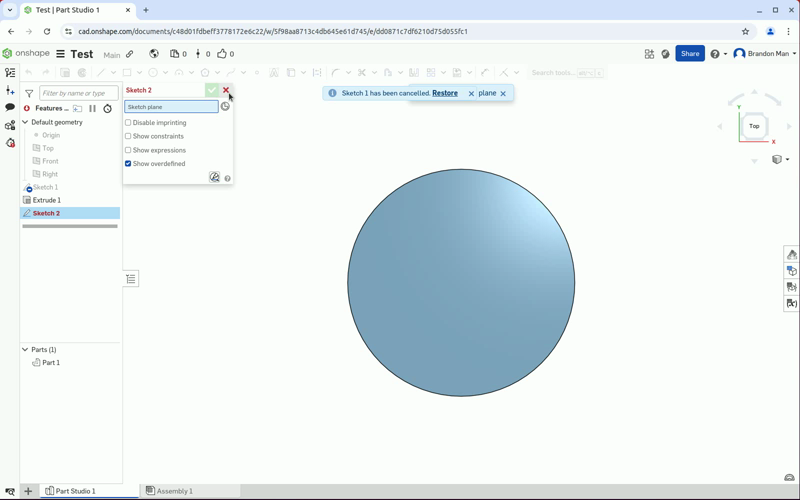
mouse_move(73, 150)
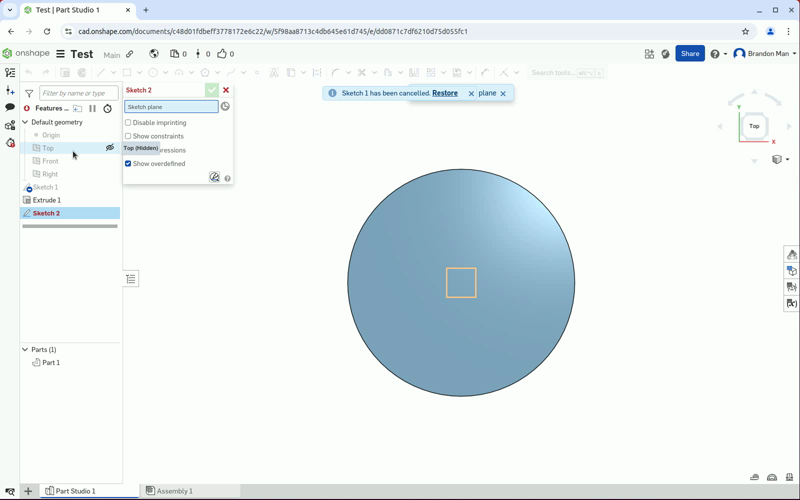
click(73, 150)
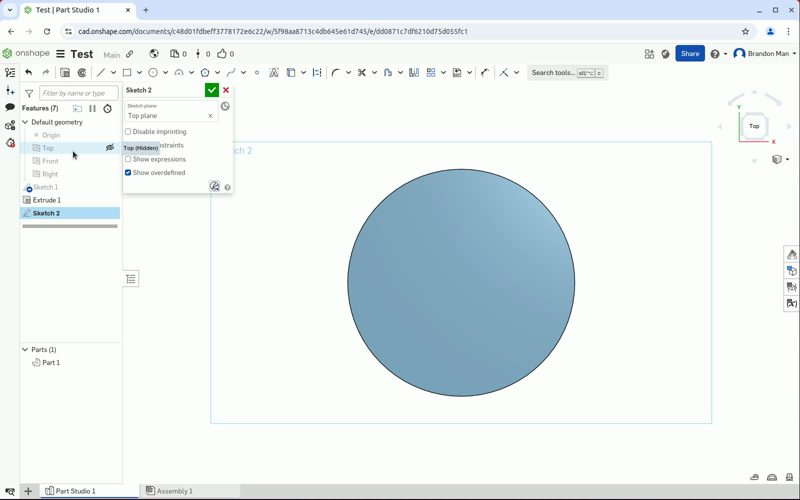
mouse_move(73, 352)
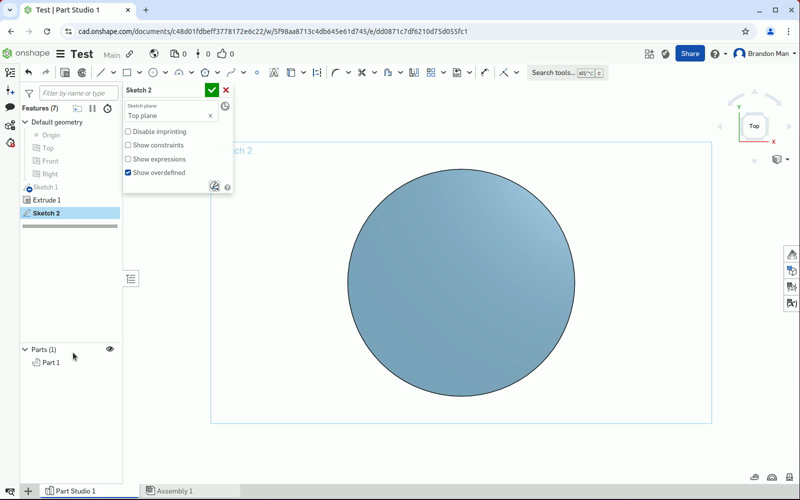
key(y)
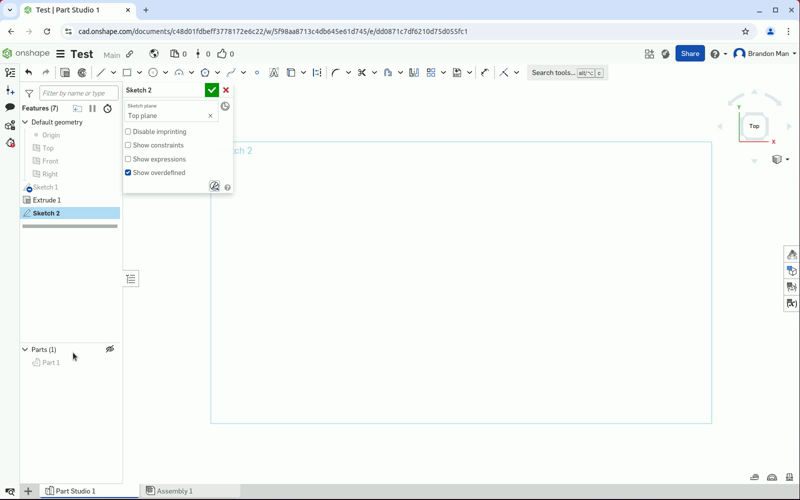
key(c)
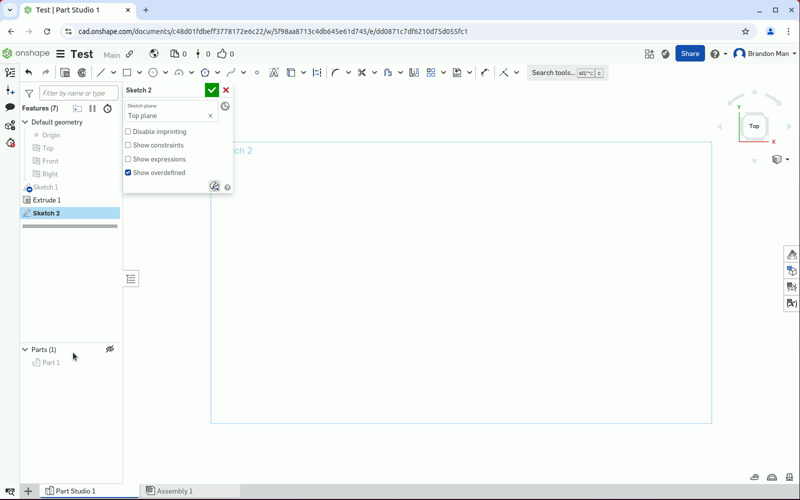
key_down(shift)
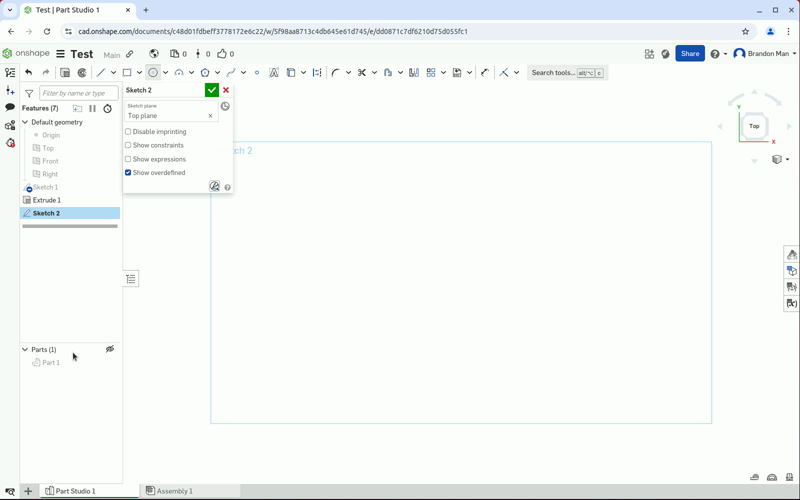
mouse_move(461, 282)
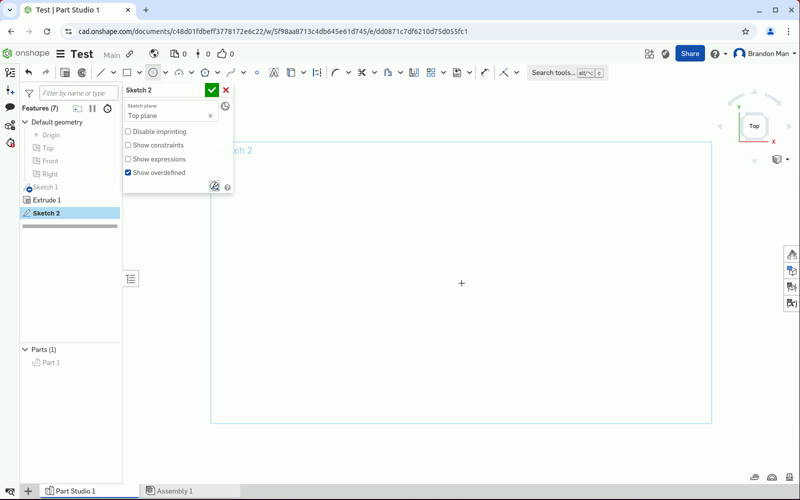
click(461, 282)
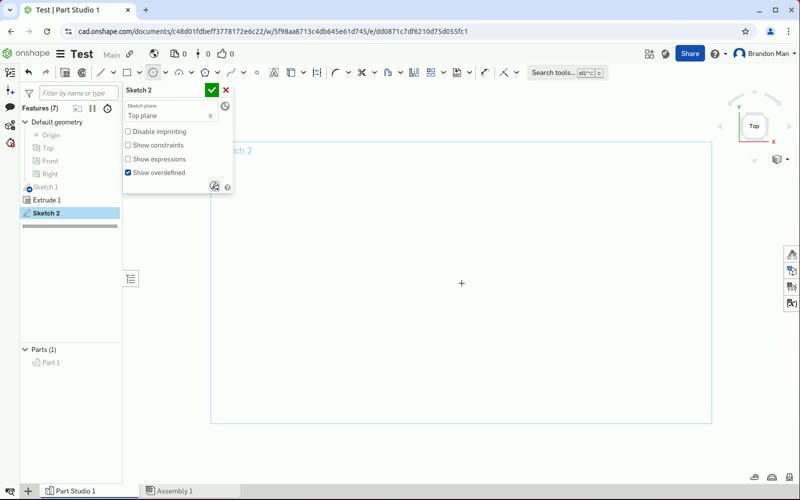
key_up(shift)
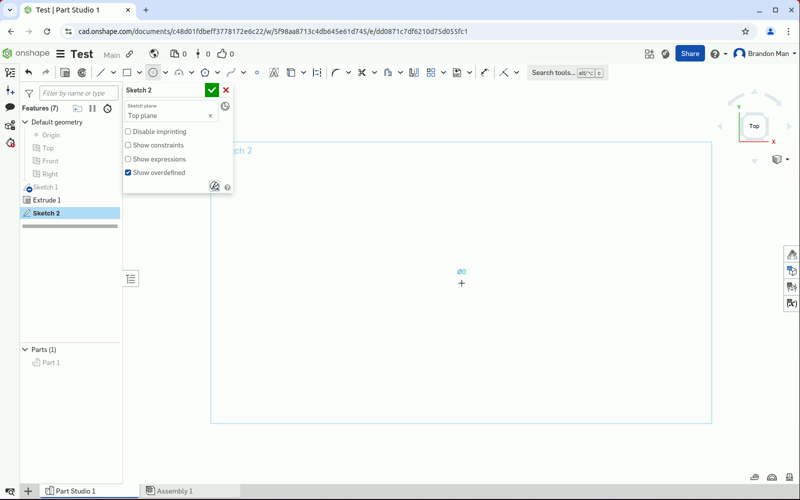
mouse_move(463, 282)
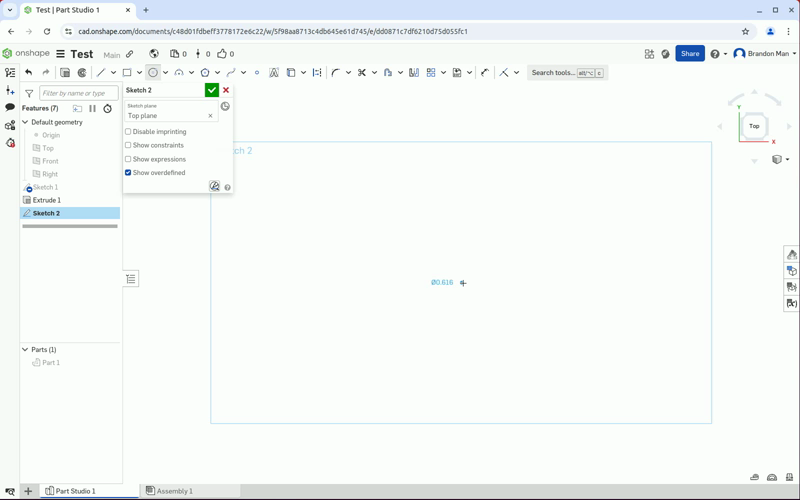
scroll(6)
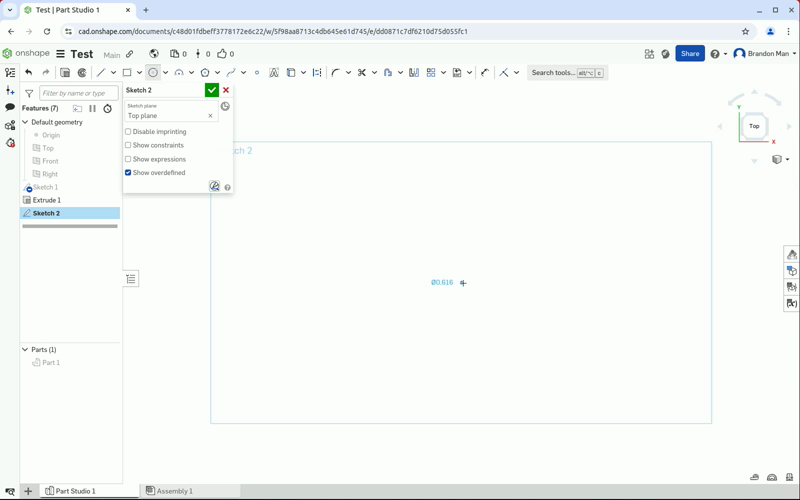
scroll(6)
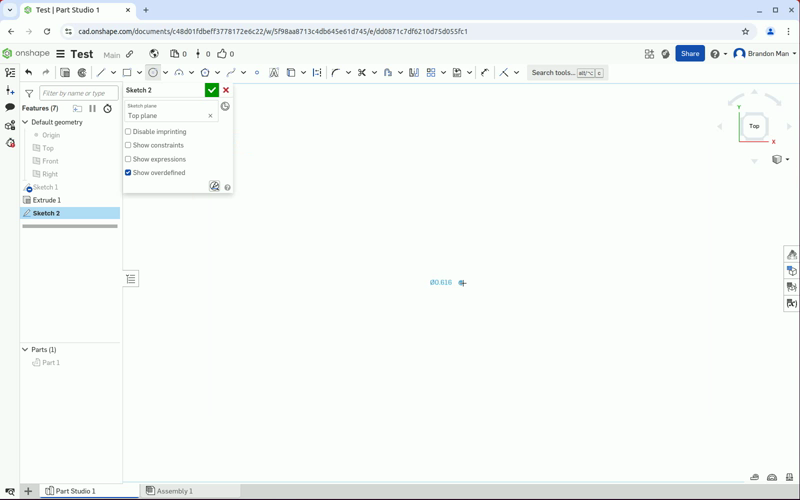
scroll(6)
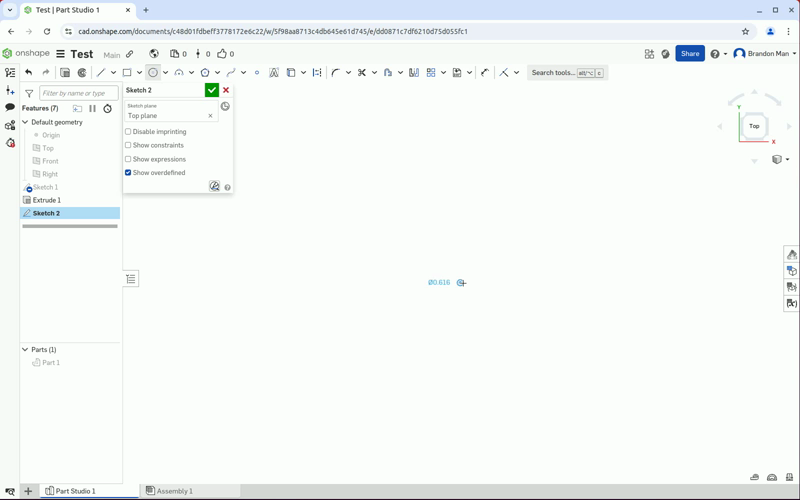
scroll(6)
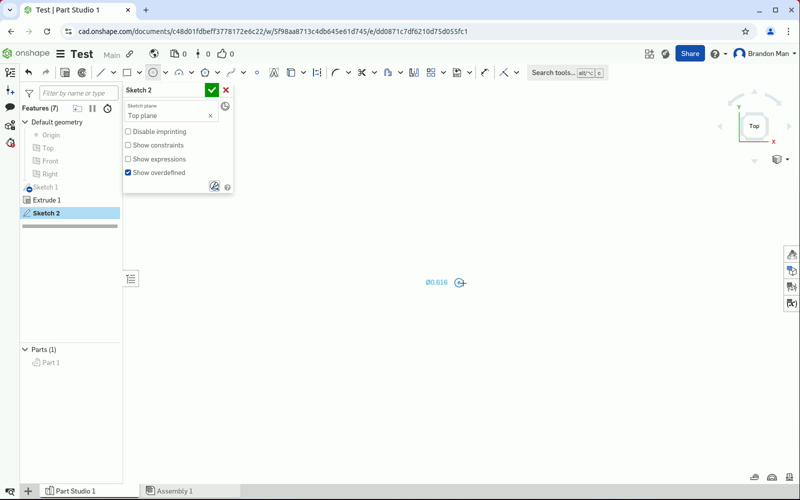
scroll(6)
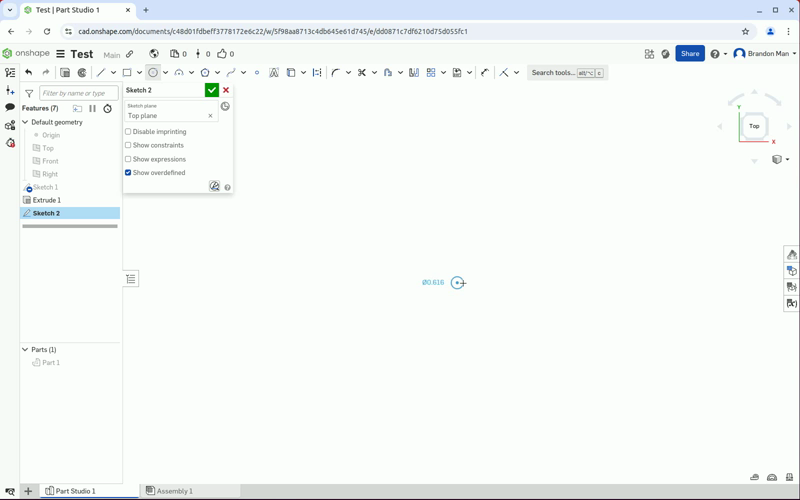
scroll(6)
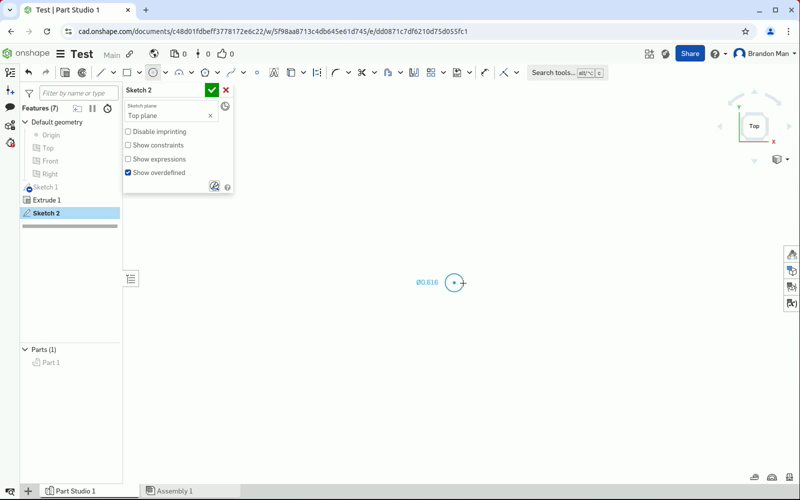
scroll(6)
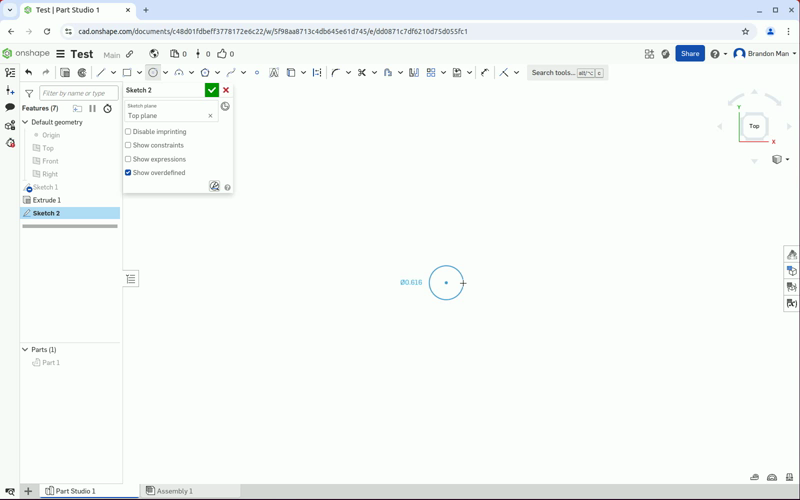
click(463, 282)
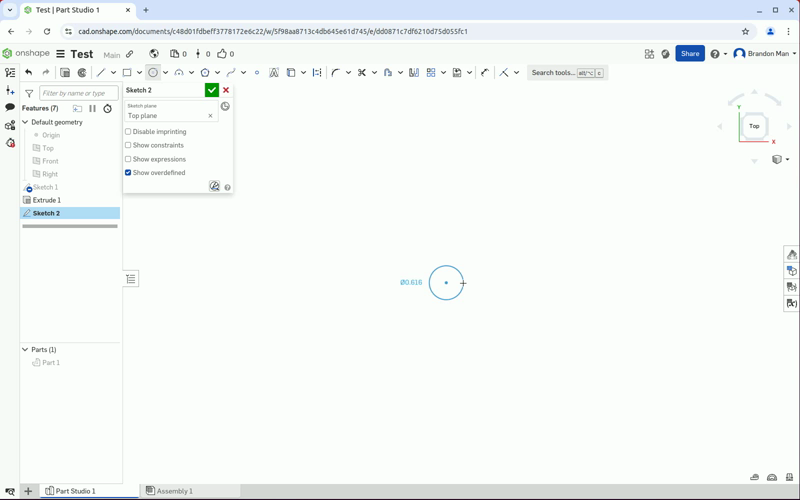
scroll(-6)
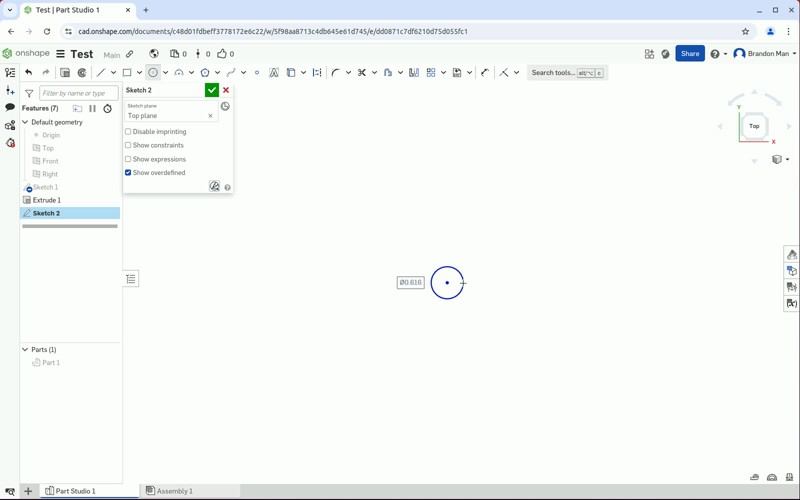
scroll(-6)
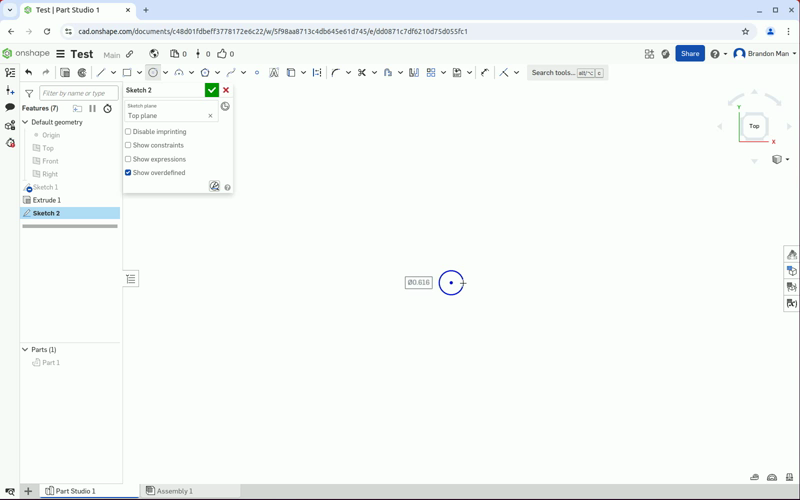
scroll(-6)
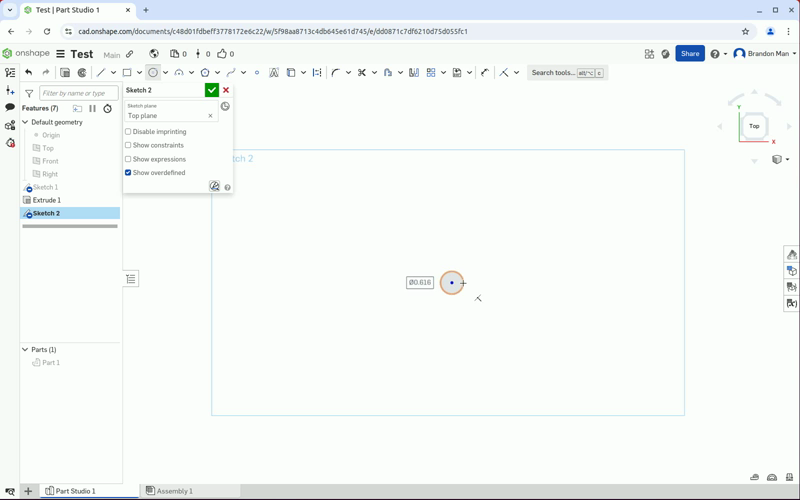
scroll(-6)
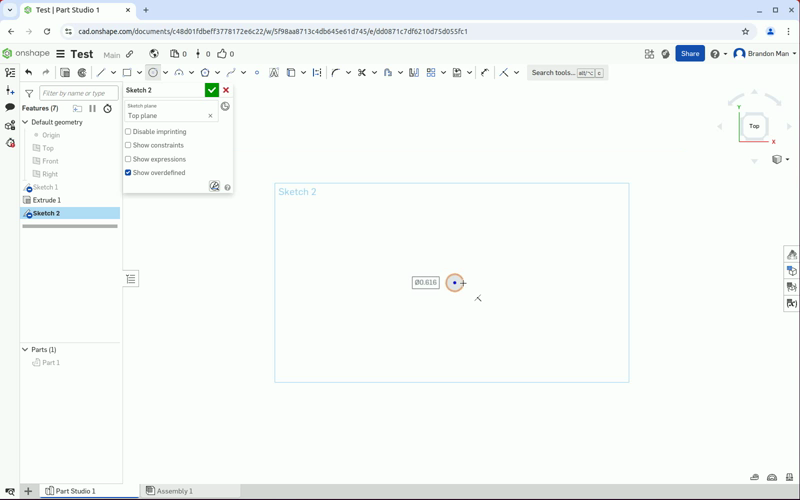
scroll(-6)
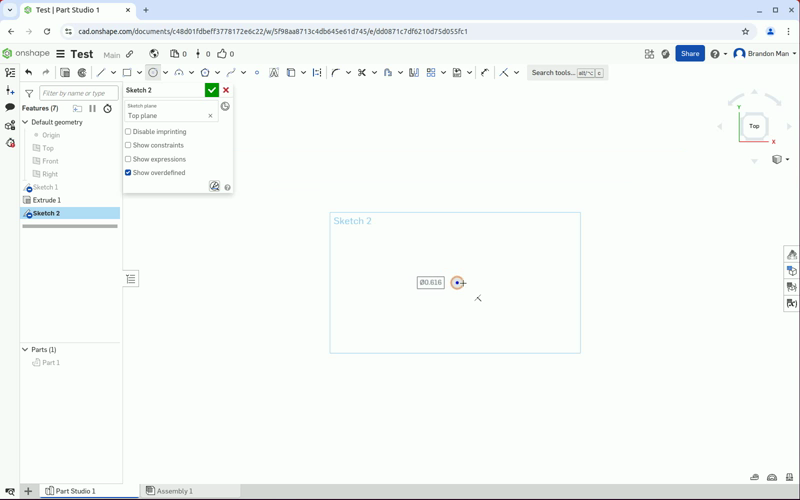
scroll(-6)
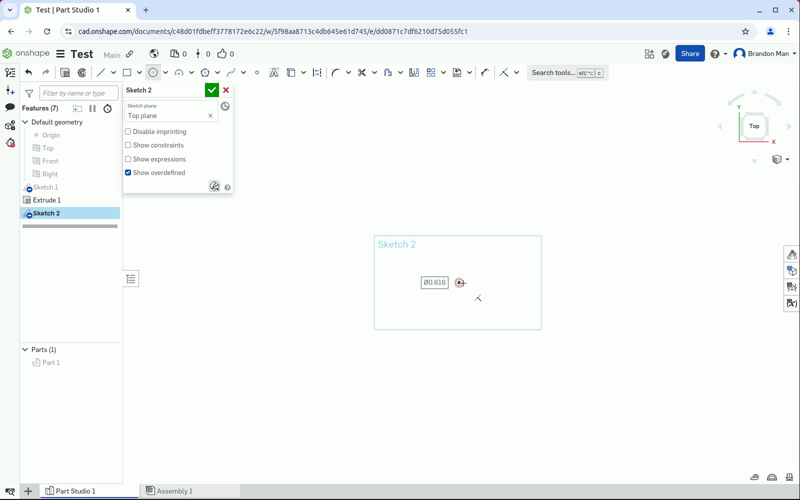
scroll(-6)
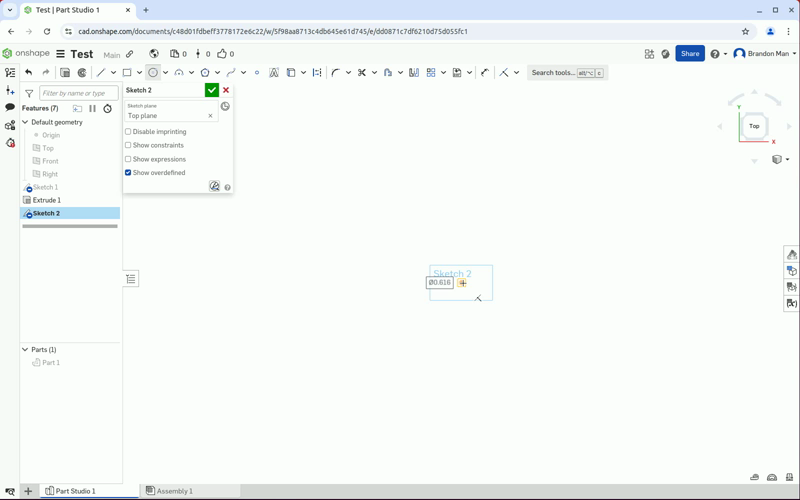
key(esc)
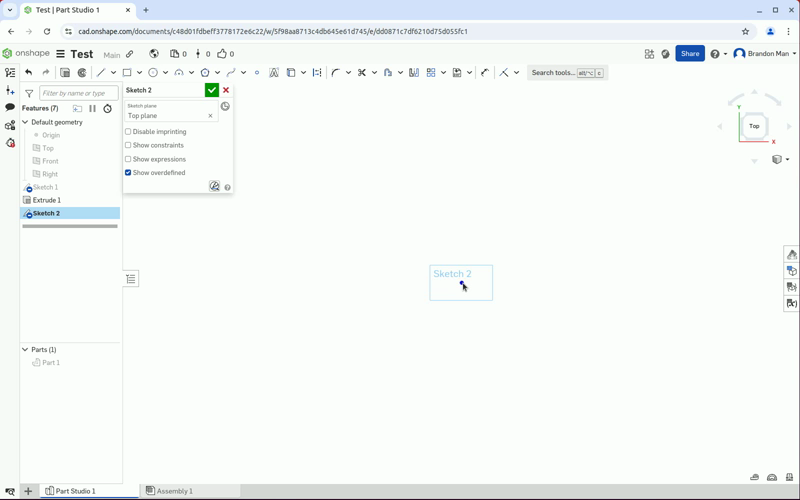
mouse_move(462, 283)
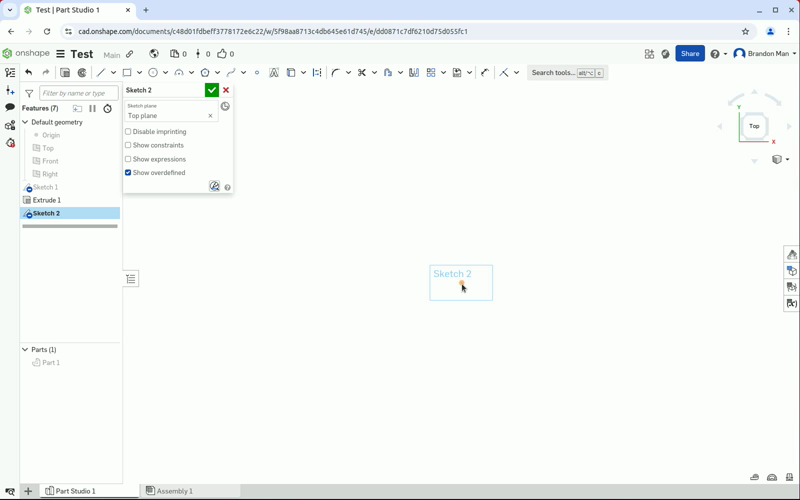
scroll(6)
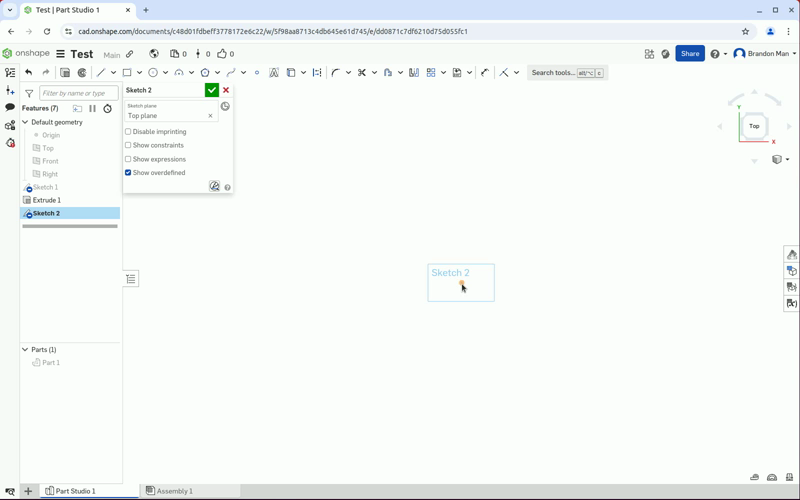
scroll(6)
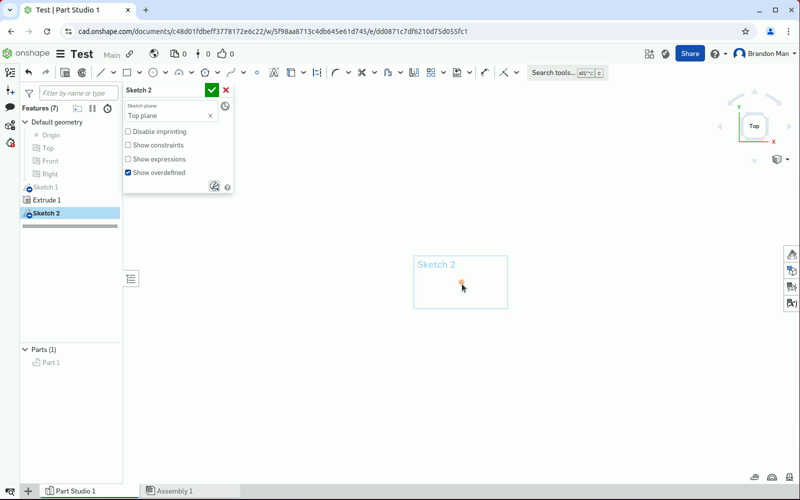
scroll(6)
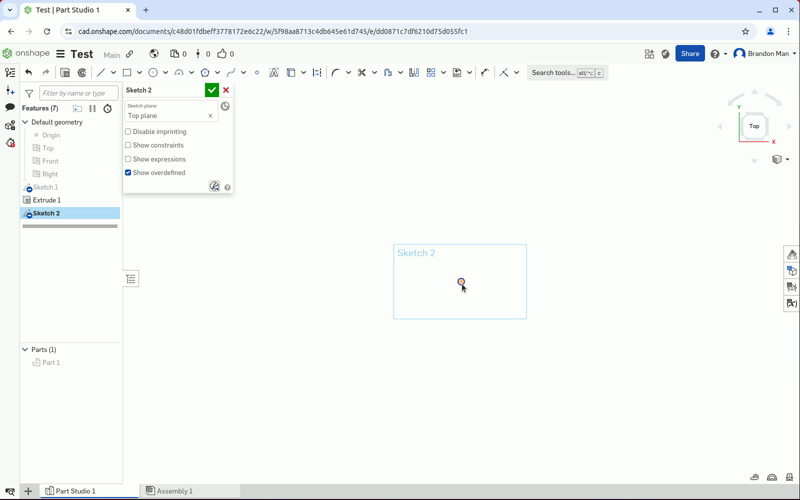
scroll(6)
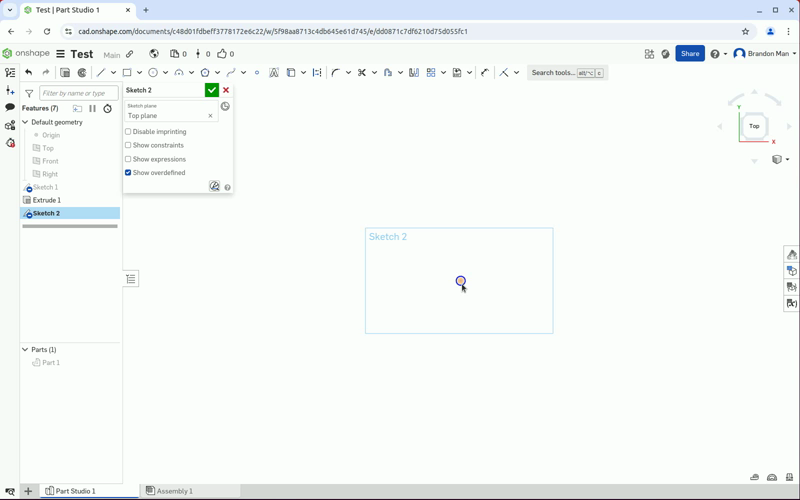
scroll(6)
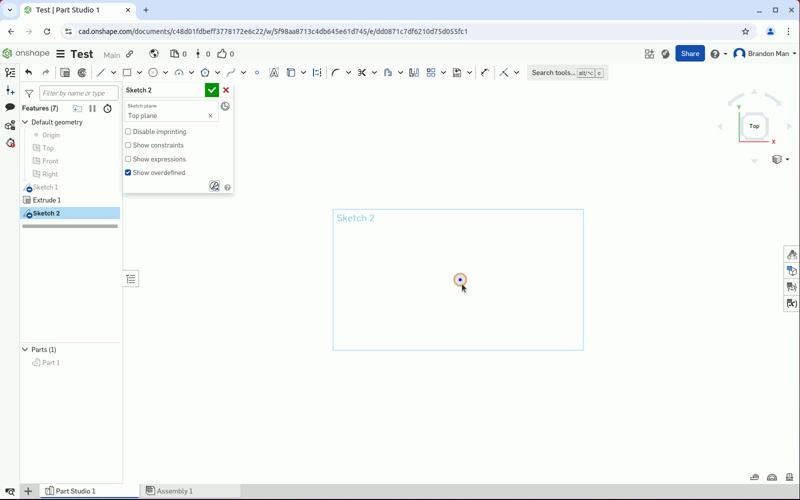
scroll(6)
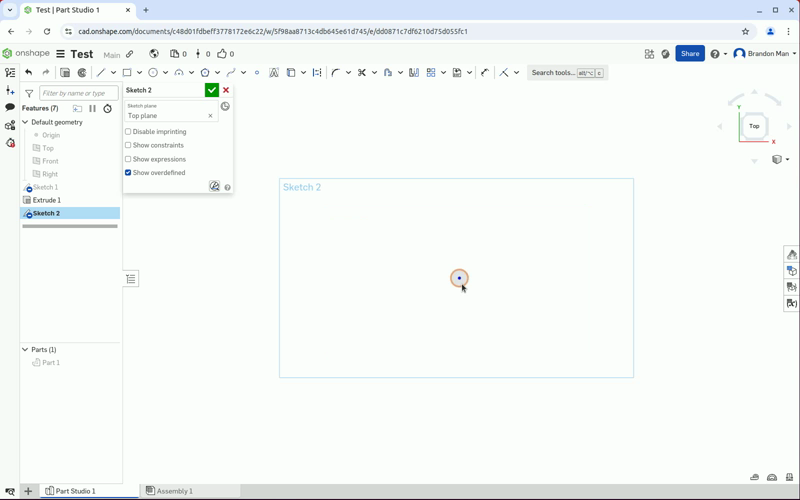
scroll(6)
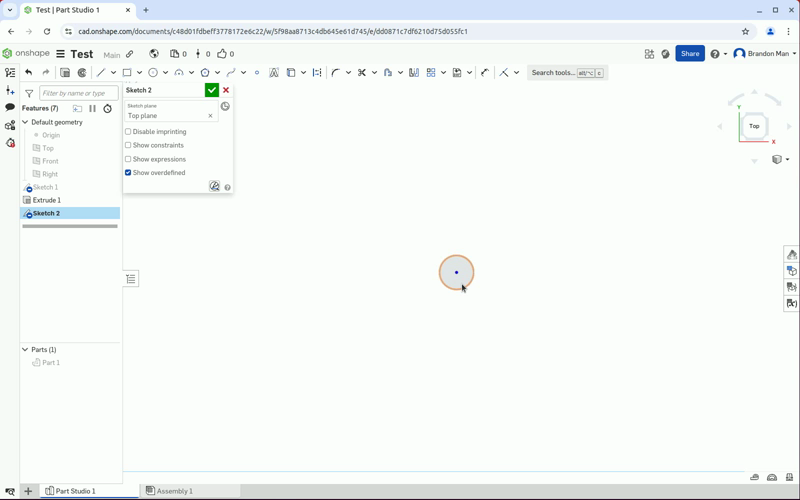
click(462, 283)
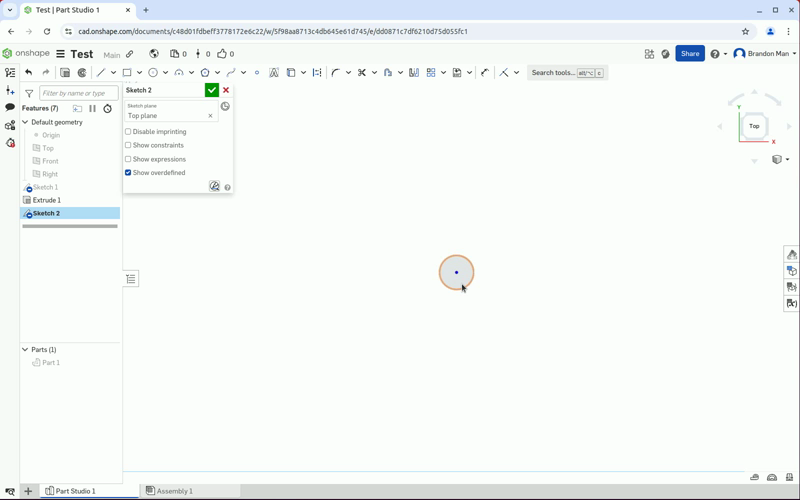
scroll(-6)
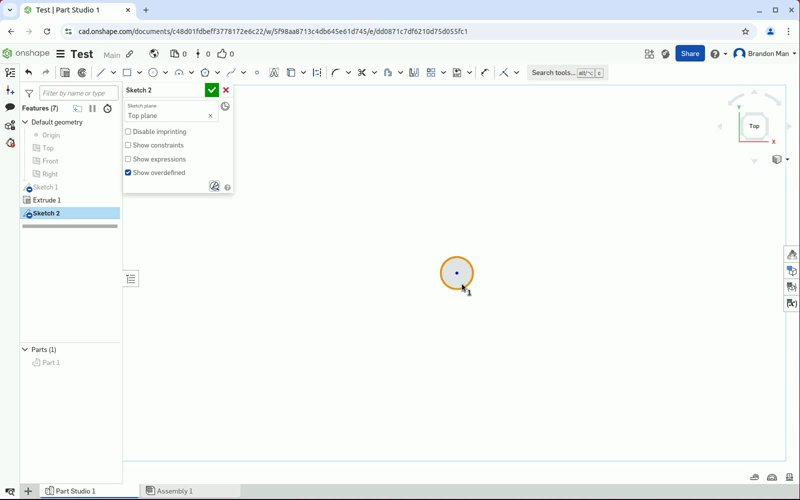
scroll(-6)
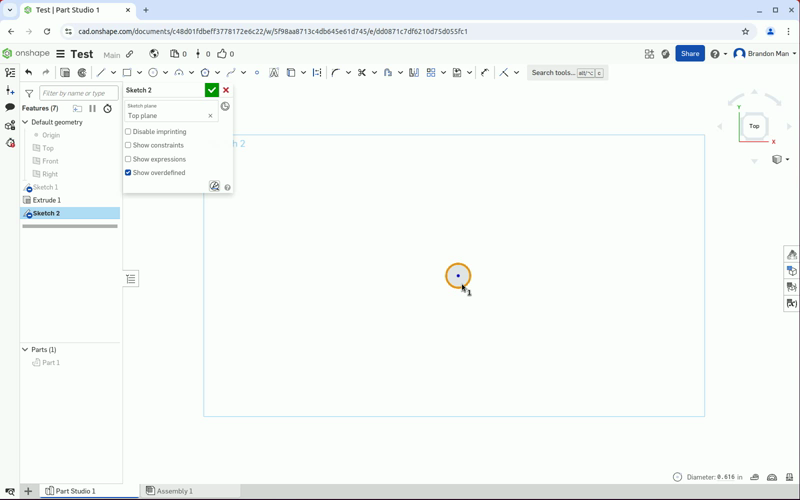
scroll(-6)
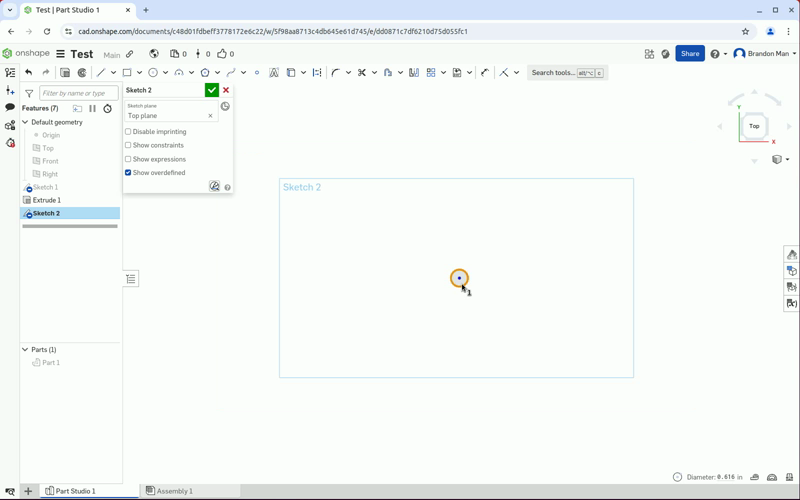
scroll(-6)
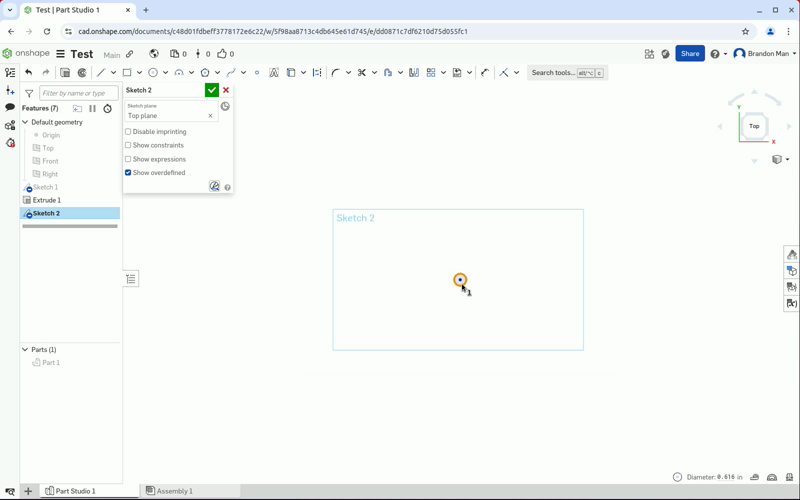
scroll(-6)
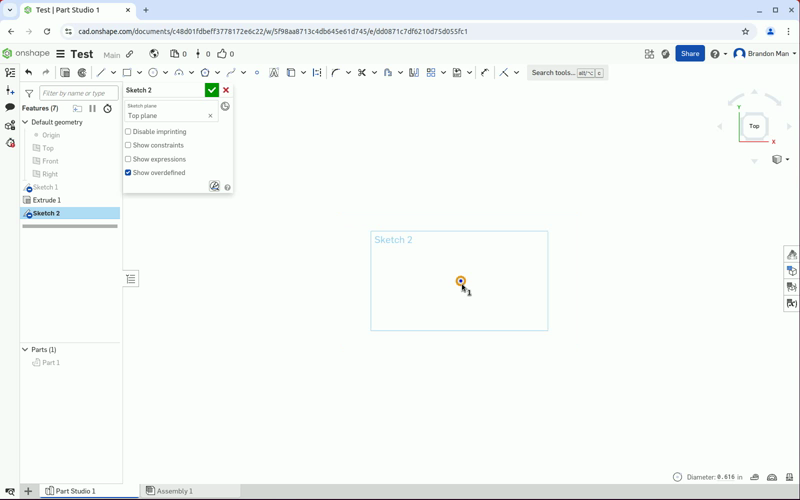
scroll(-6)
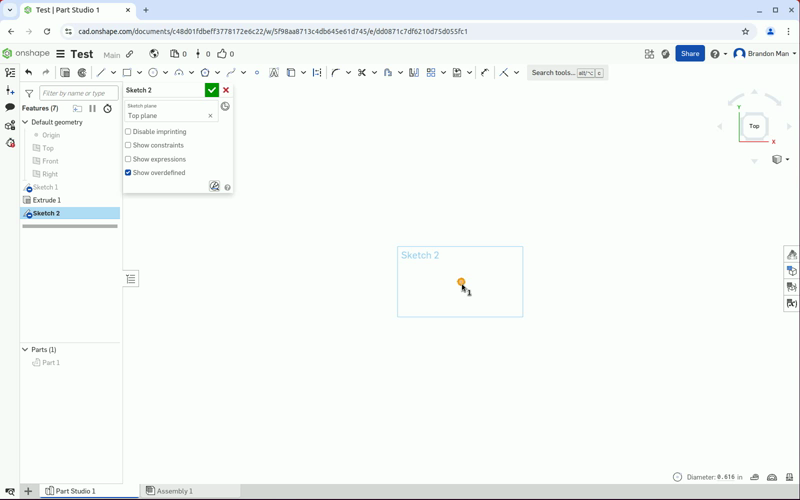
scroll(-6)
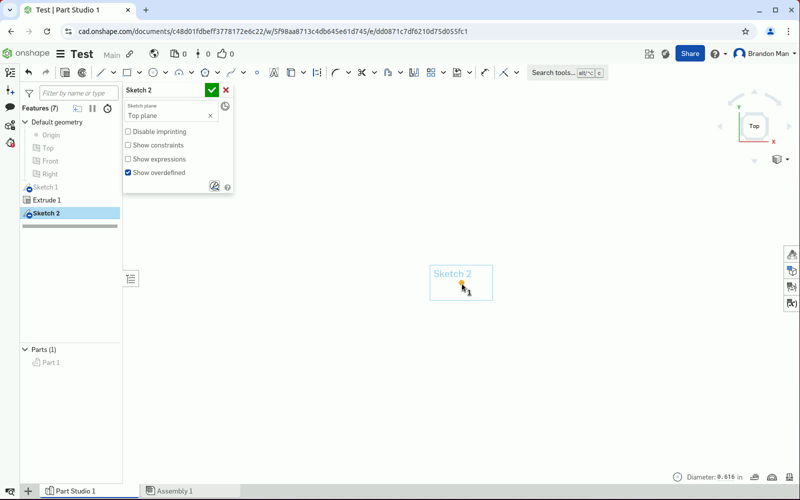
mouse_move(73, 352)
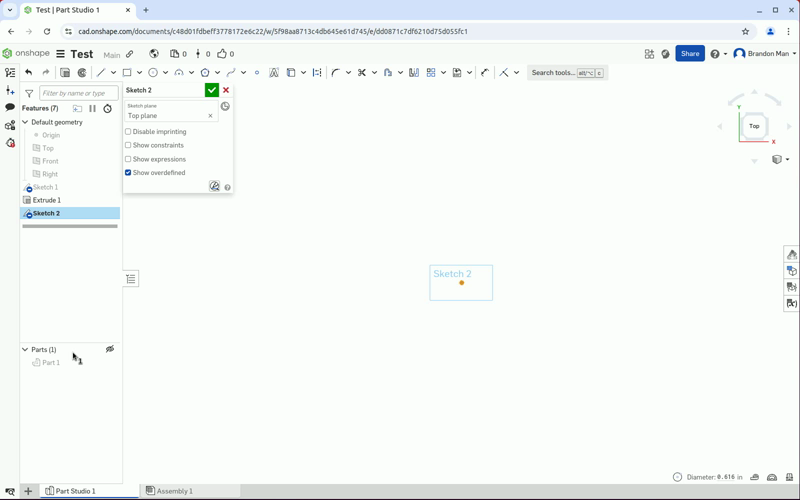
key(shift+y)
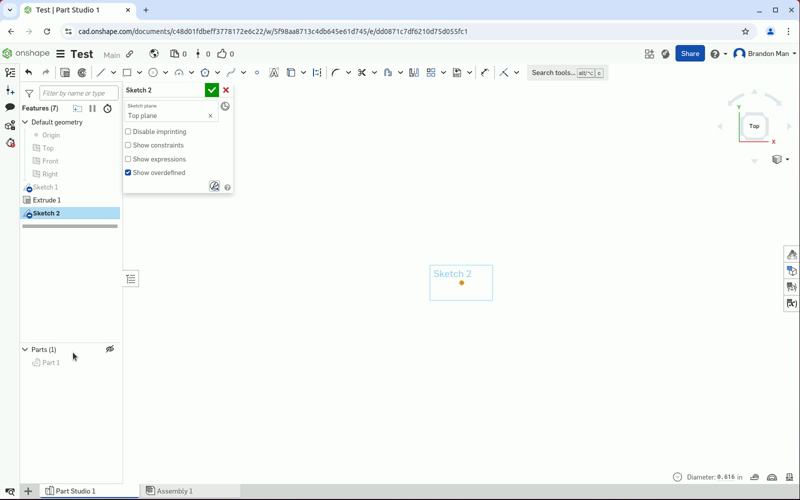
key(shift+e)
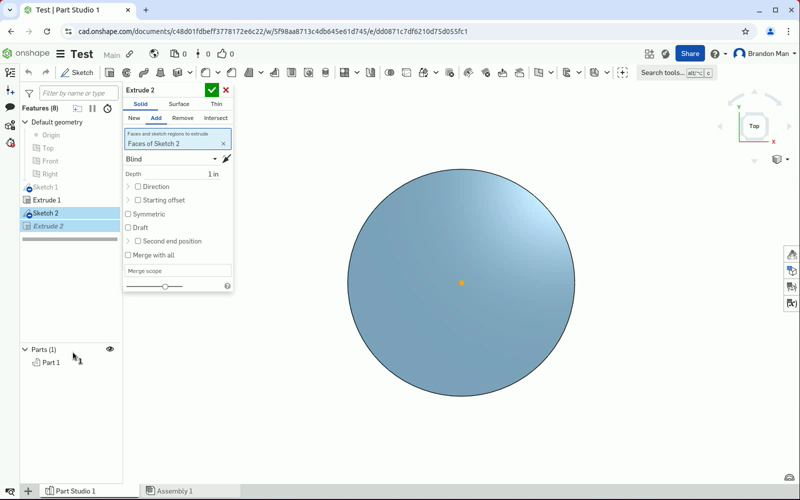
mouse_move(143, 106)
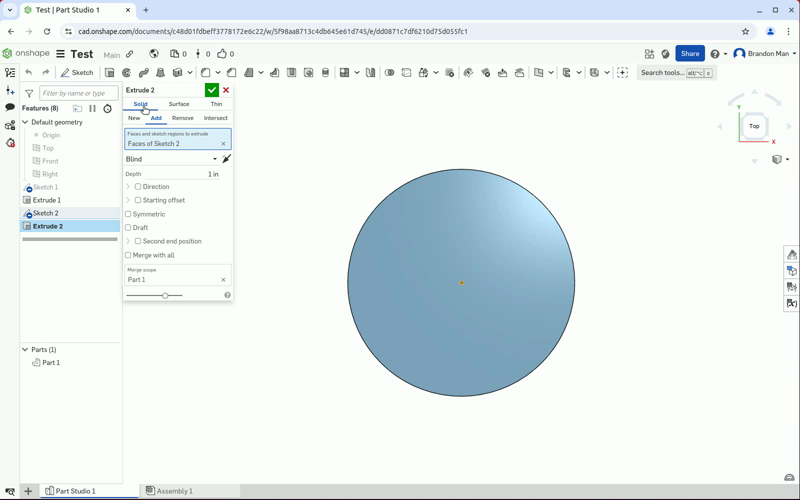
click(143, 106)
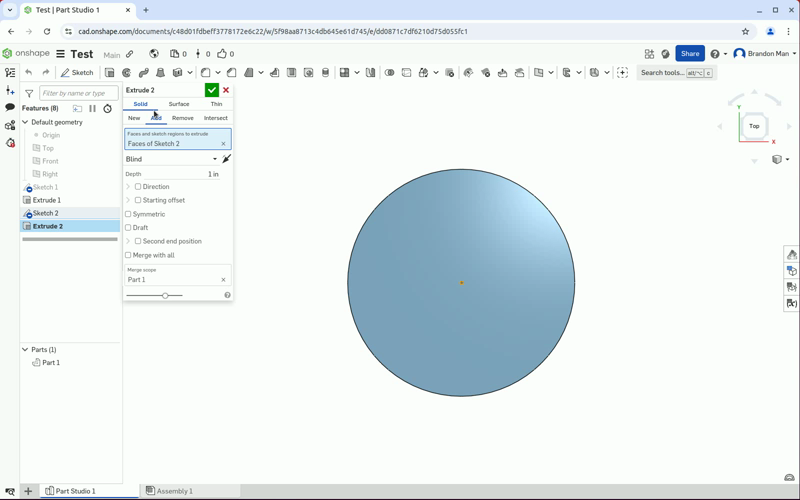
mouse_move(186, 120)
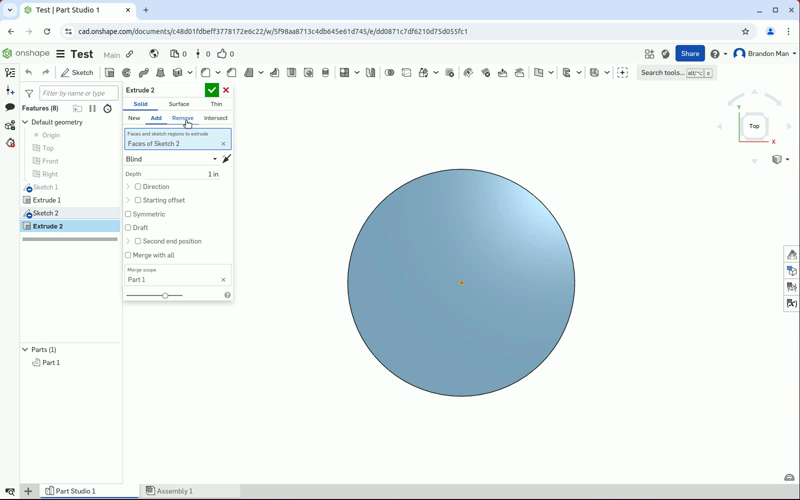
click(186, 120)
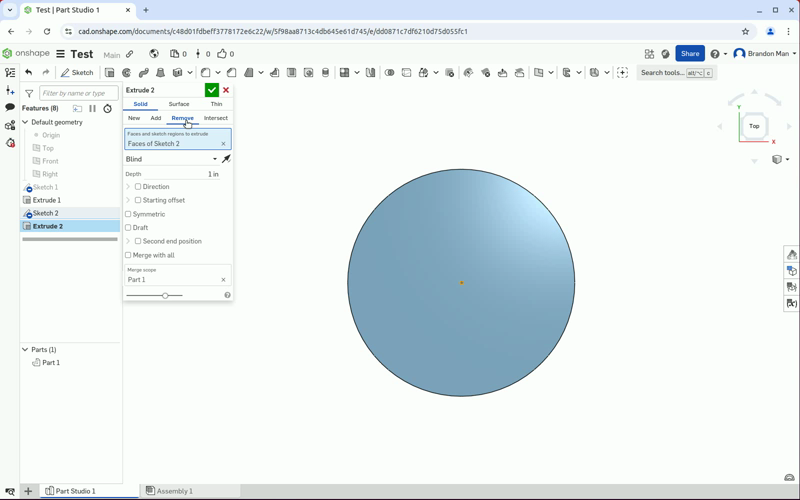
key(tab, 4)
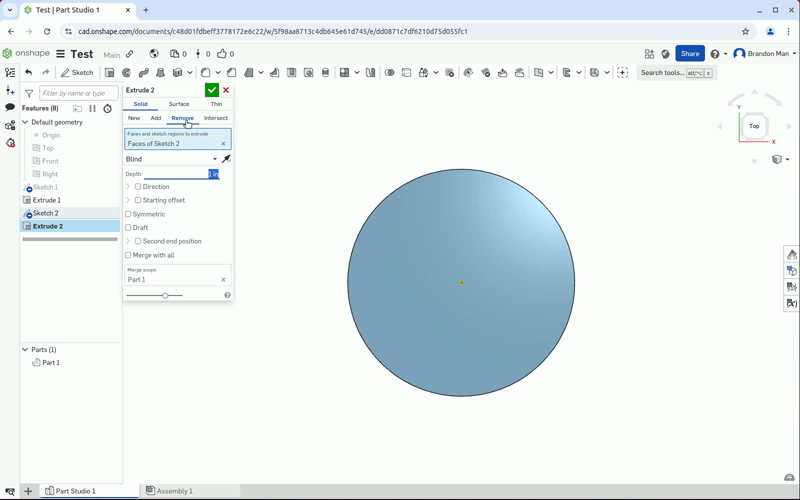
text(1.685)
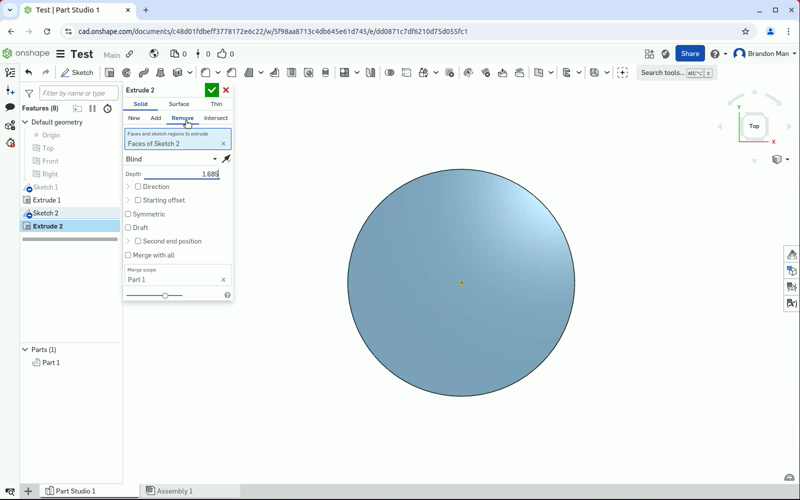
key(tab, 6)
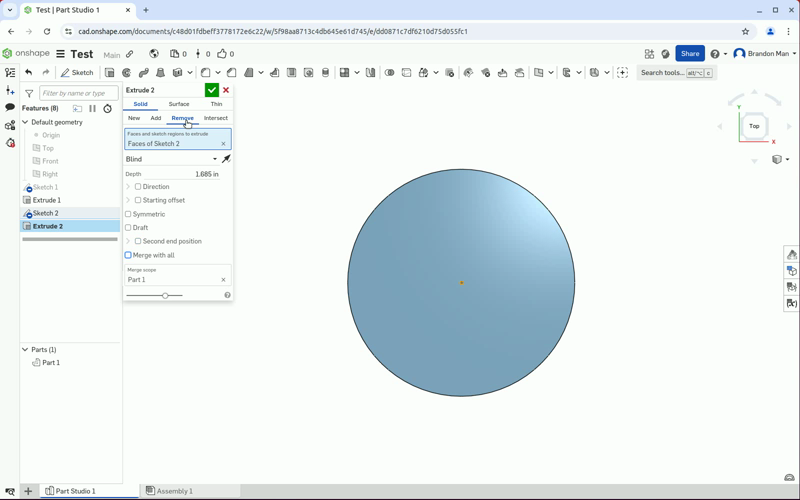
key(space)
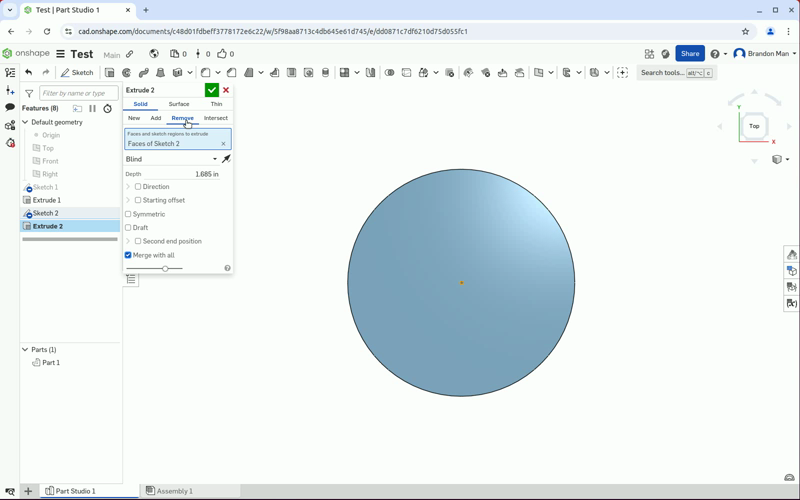
key(enter)
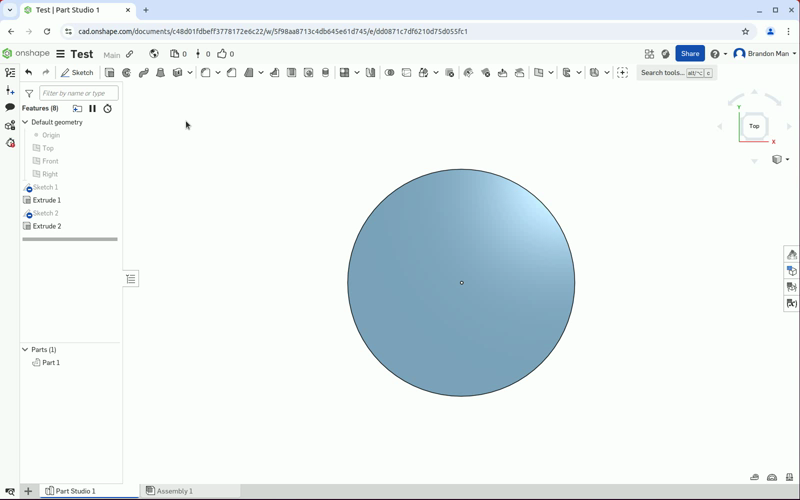
key(shift+h)
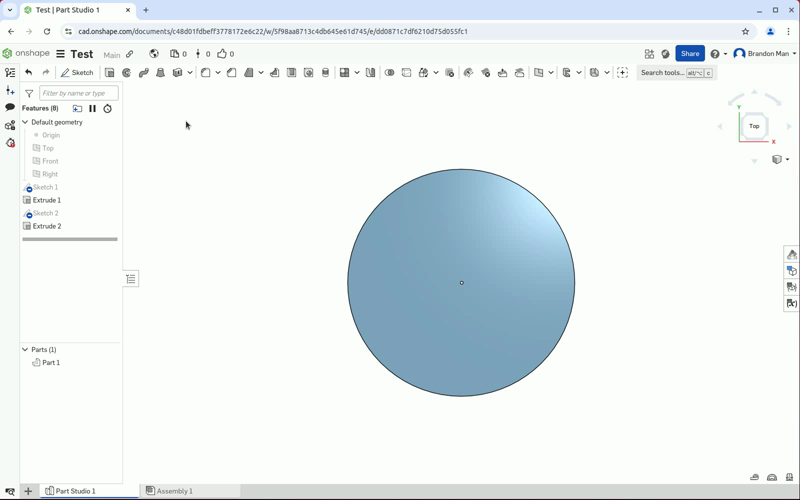
key(shift+h)
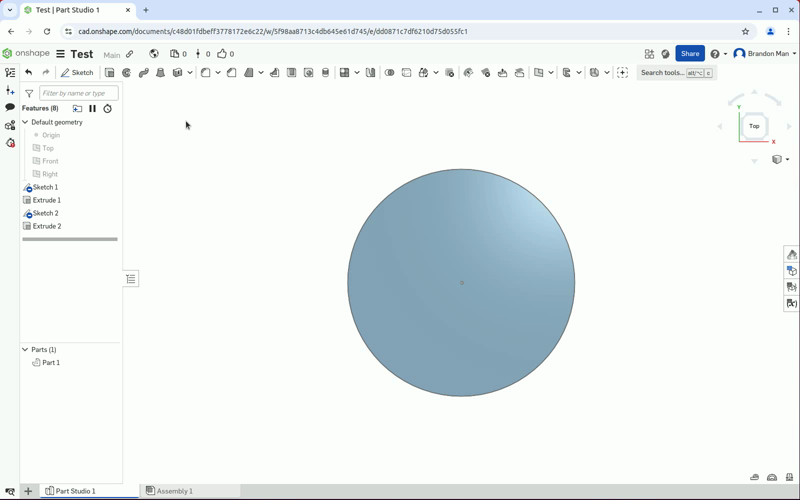
key(shift+7)
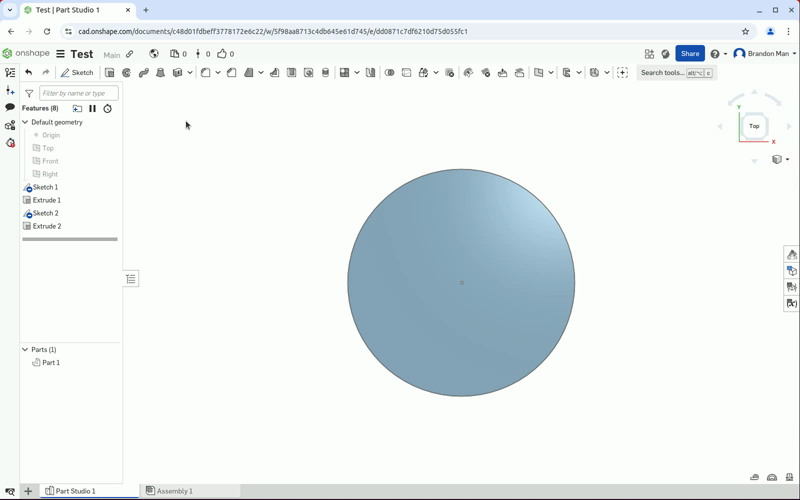
key(up, 3)
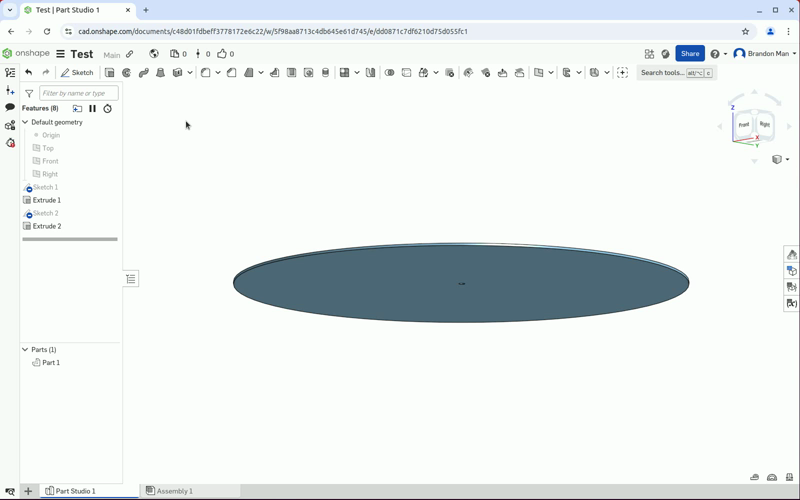
key(left, 3)
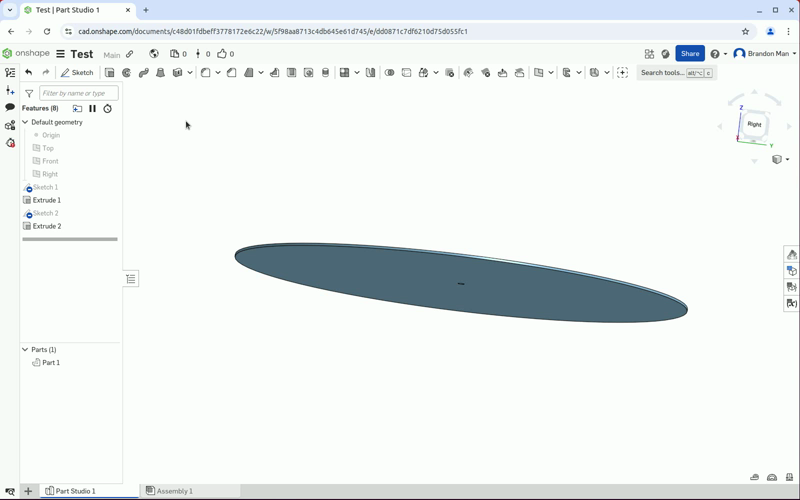
key(right, 3)
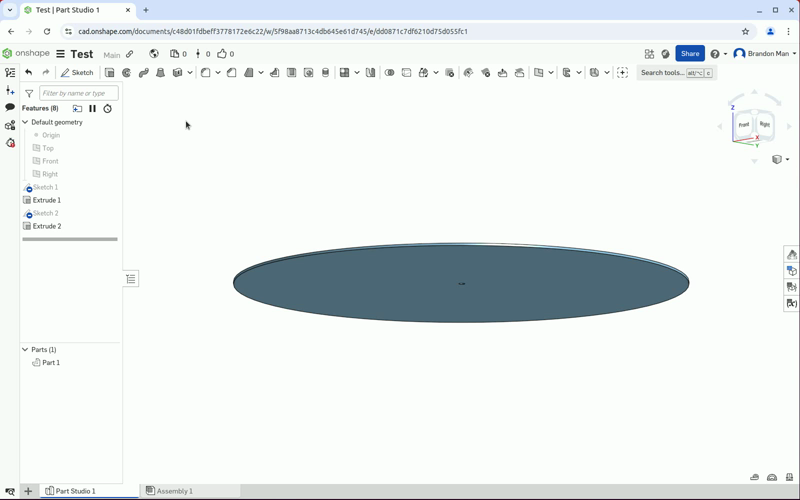
key(down, 3)
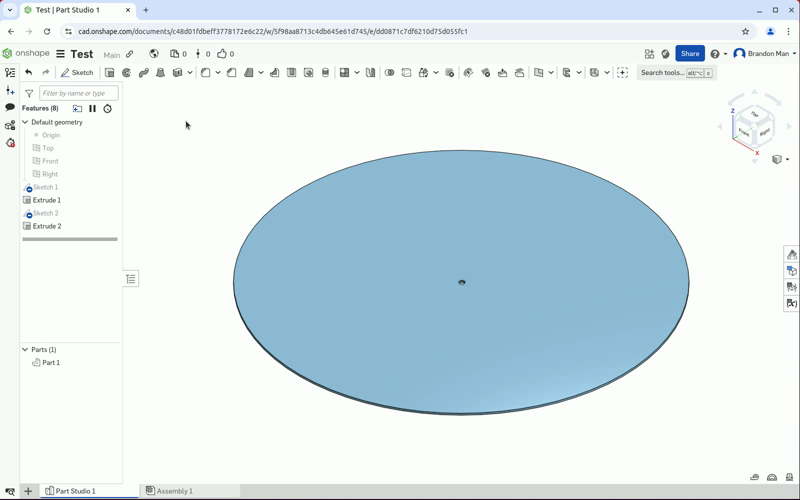
mouse_move(73, 189)
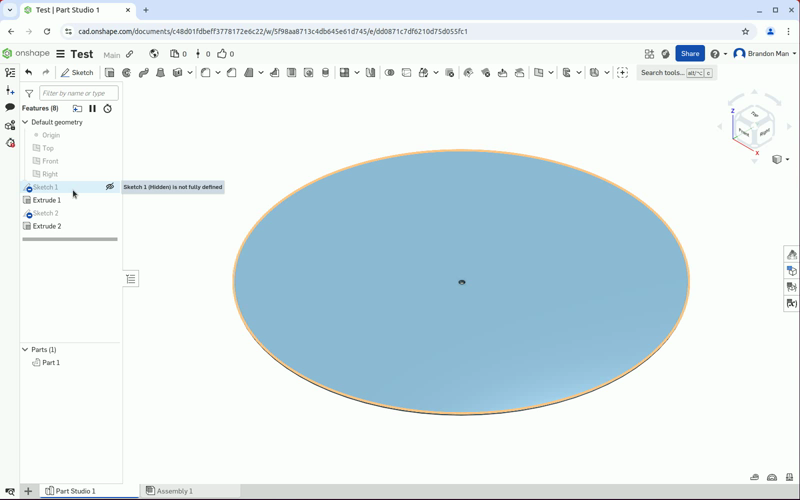
click(73, 189)